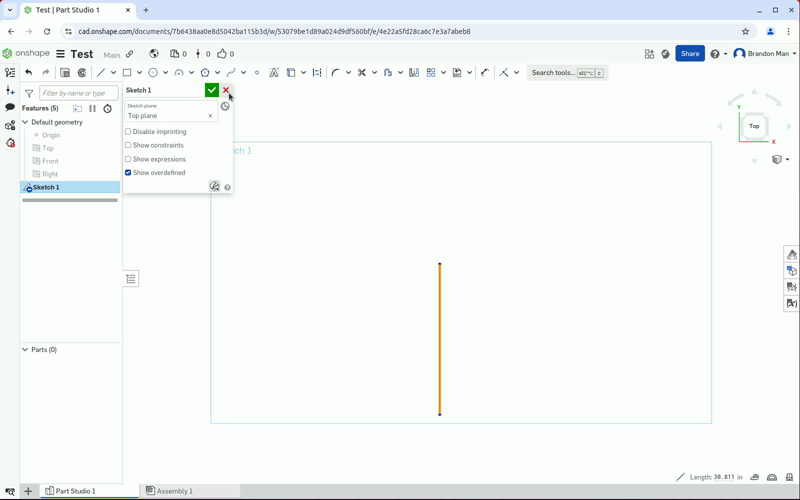
key(shift+h)
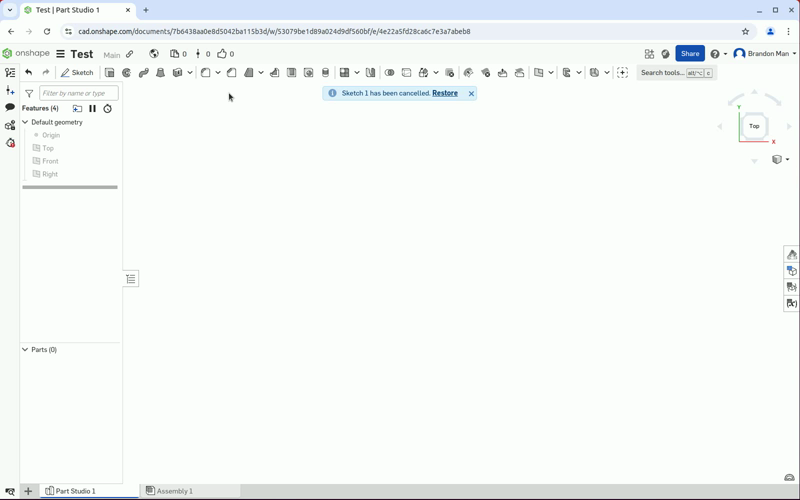
mouse_move(73, 352)
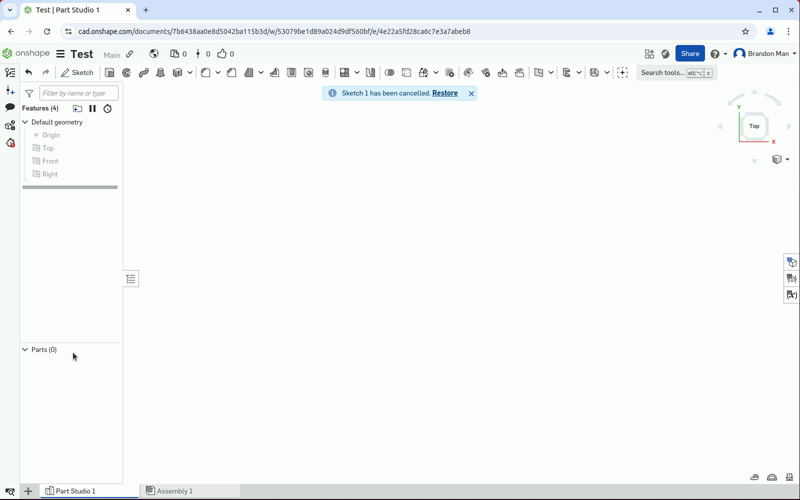
key(y)
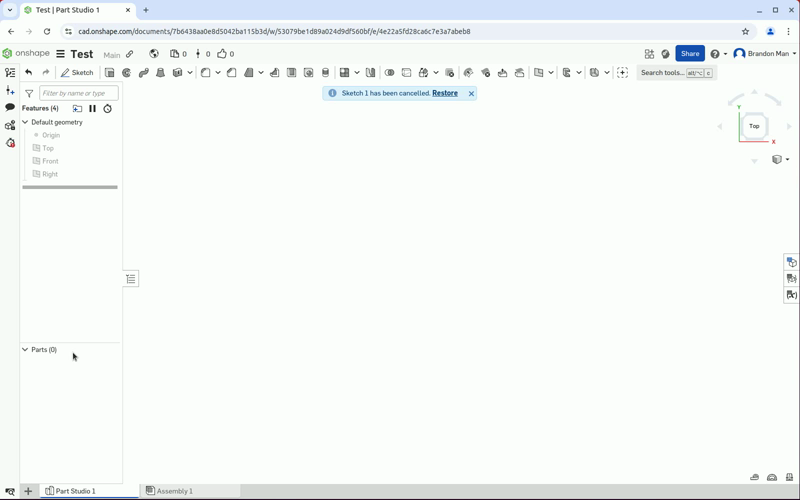
key(shift+p)
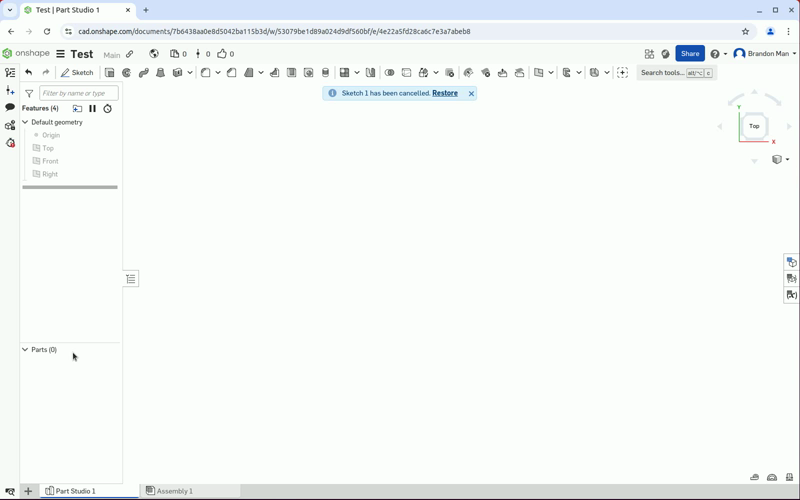
key(space)
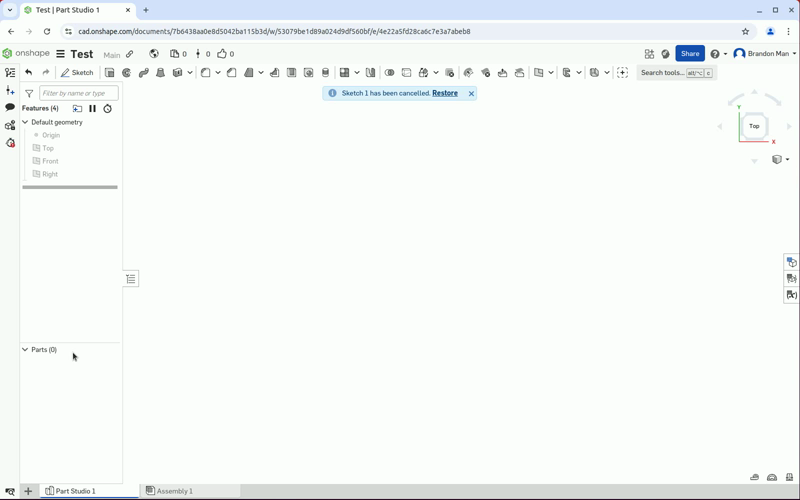
key_down(shift)
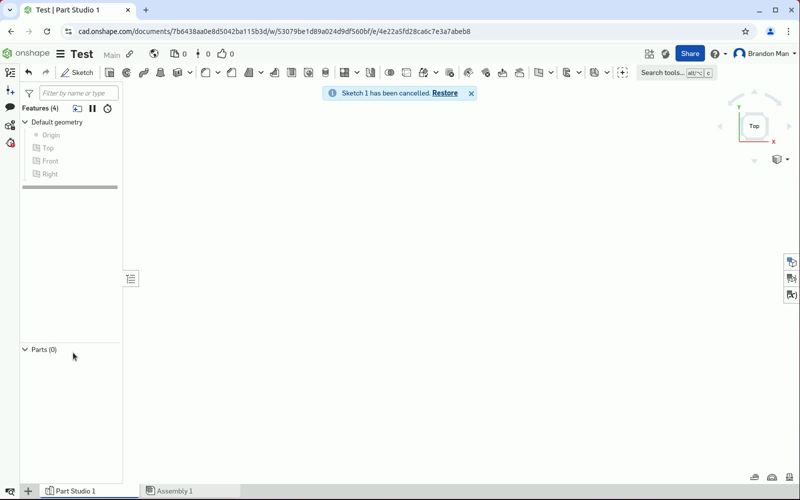
key(up)
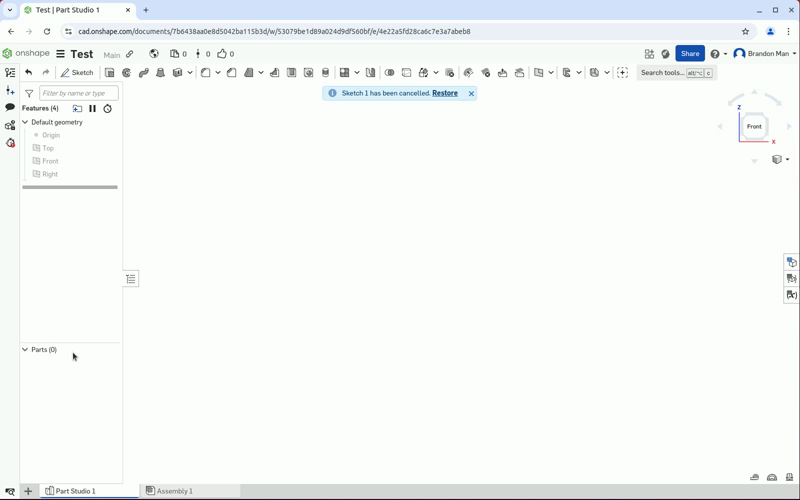
key_up(shift)
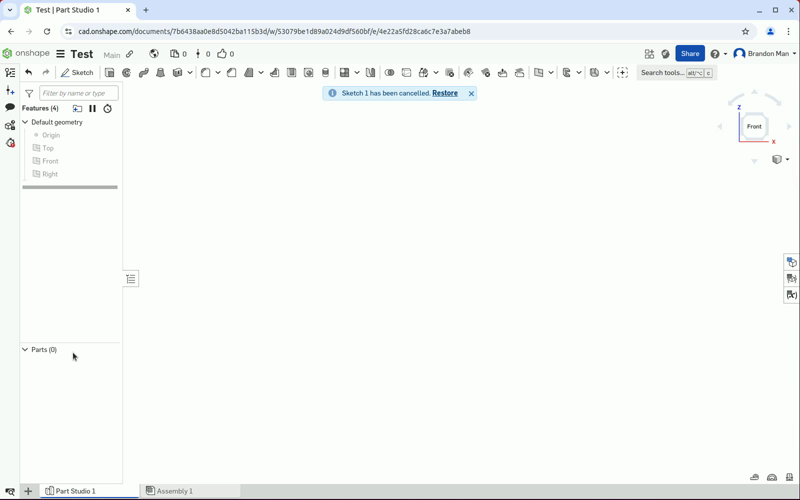
key(space)
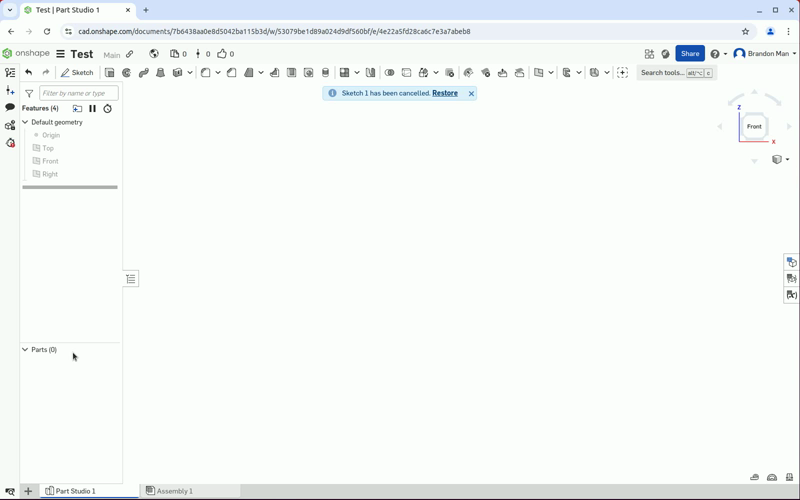
key_down(shift)
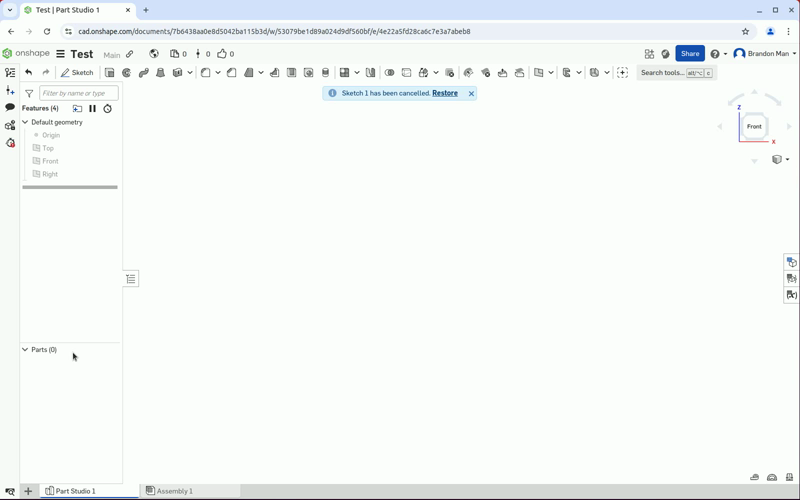
key(left)
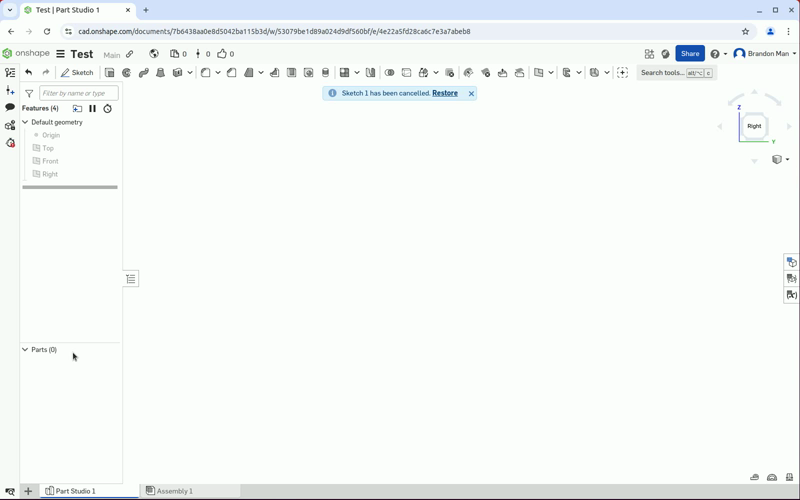
key_up(shift)
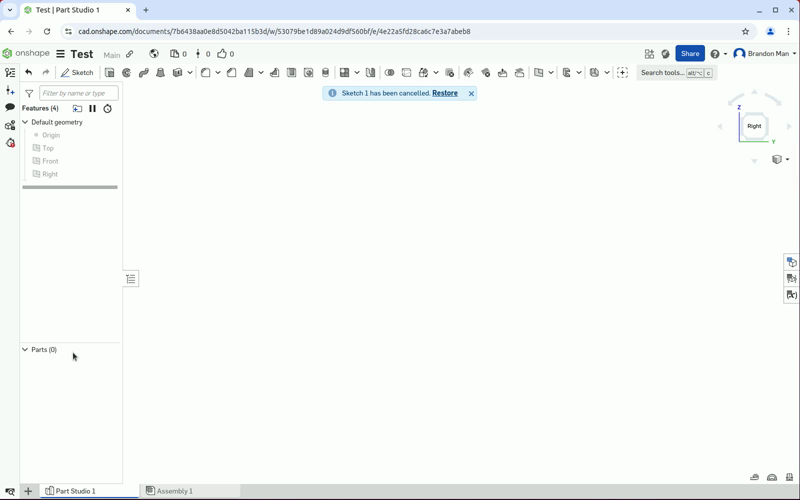
mouse_move(73, 352)
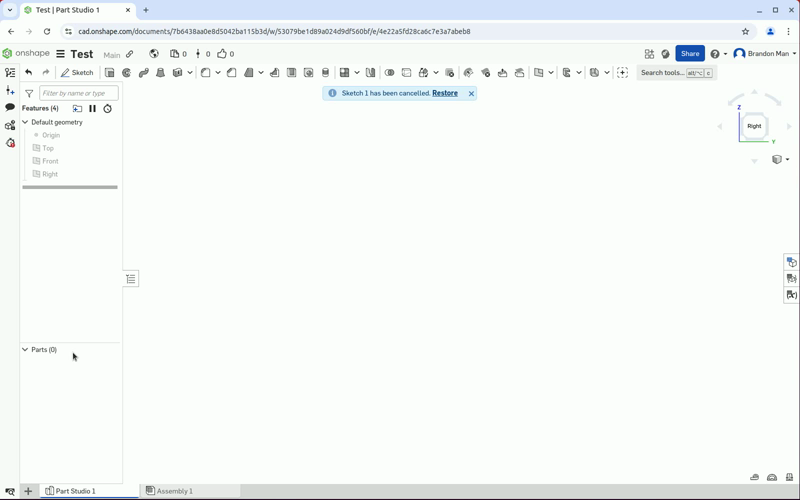
key(shift+y)
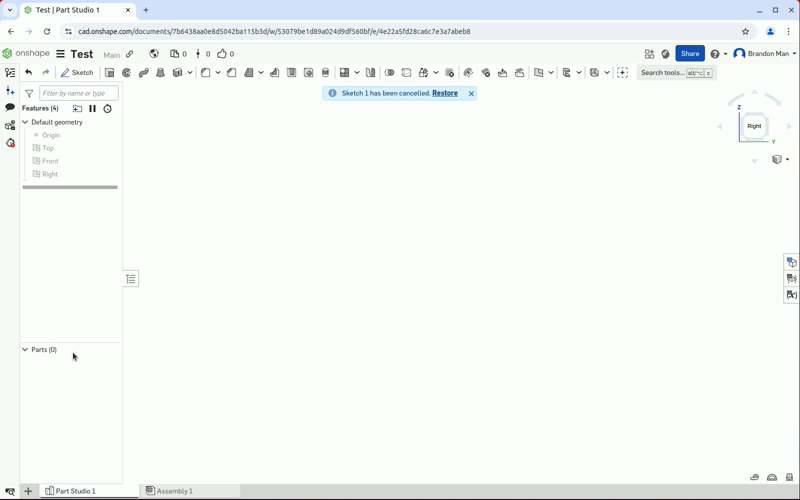
key(shift+s)
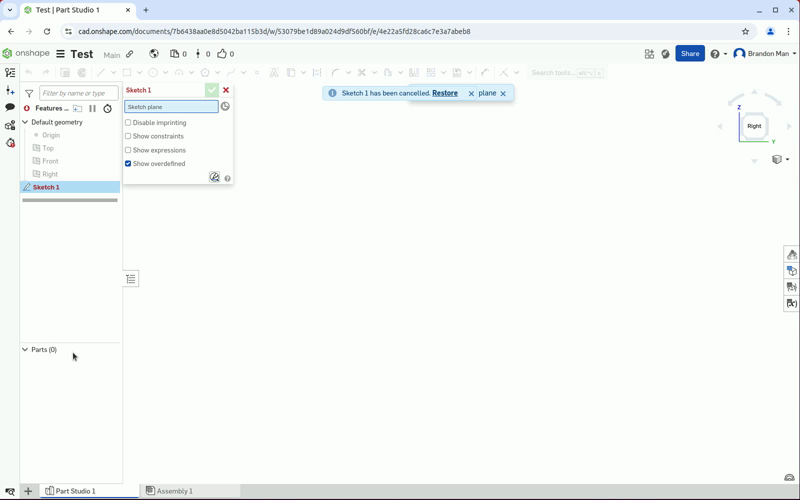
mouse_move(73, 176)
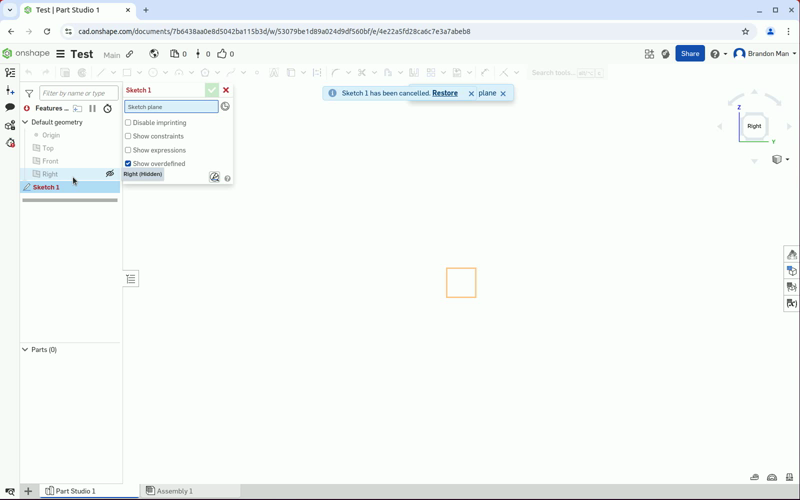
click(73, 176)
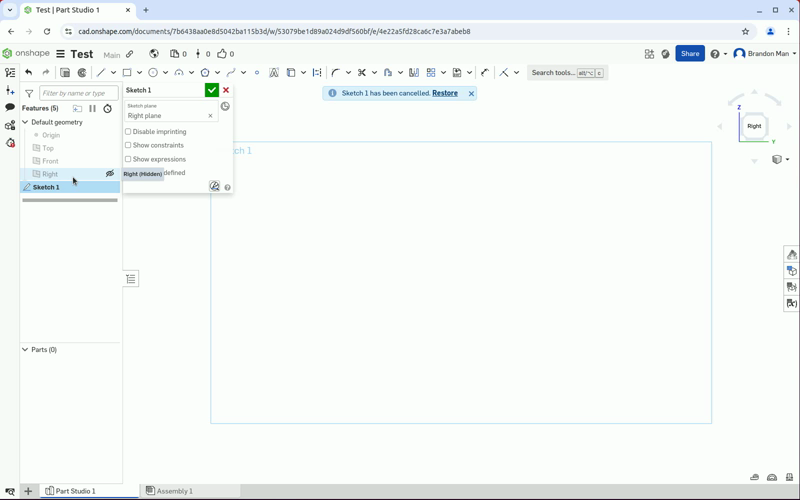
mouse_move(73, 352)
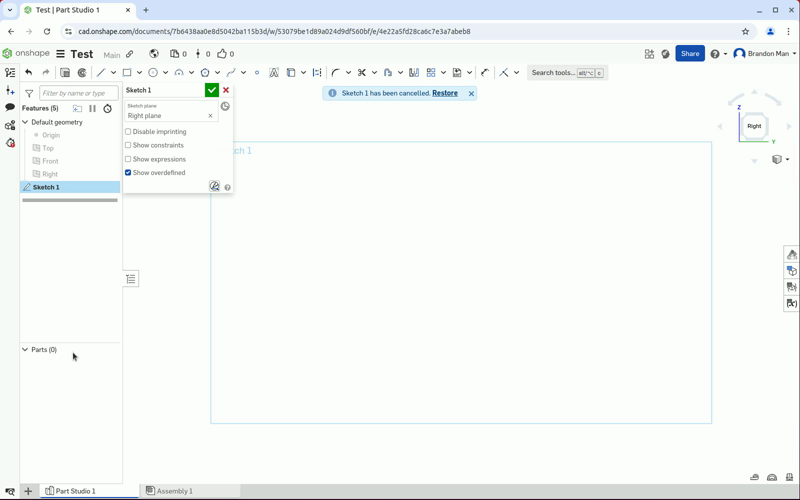
key(y)
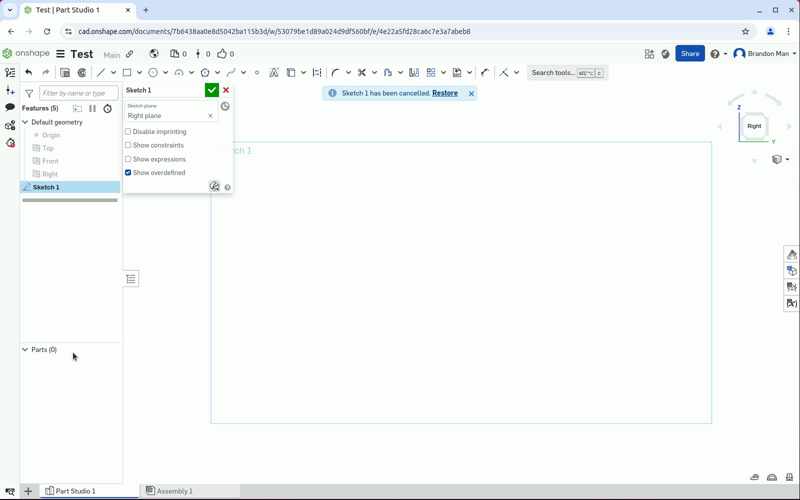
key(l)
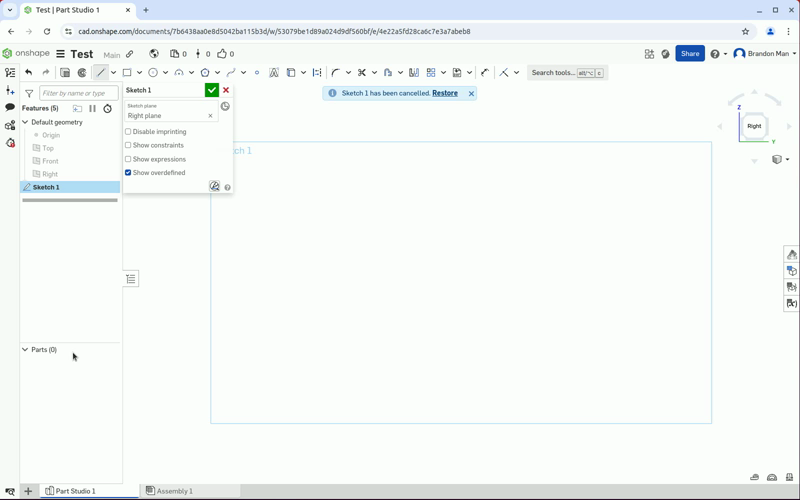
key_down(shift)
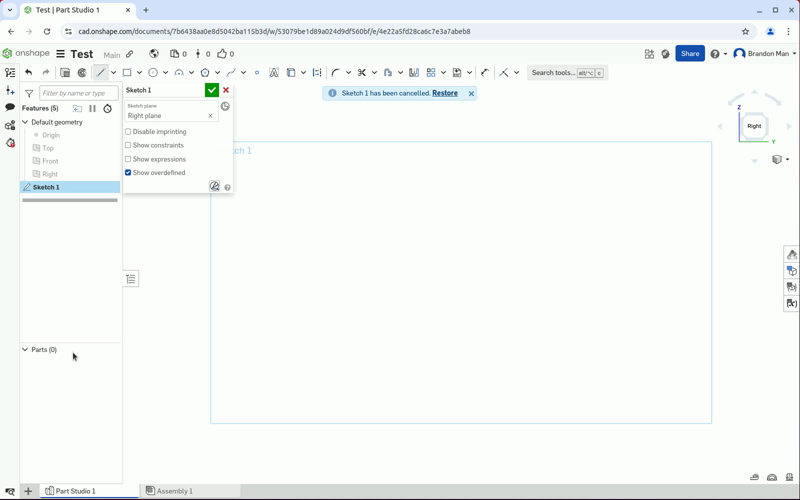
mouse_move(460, 282)
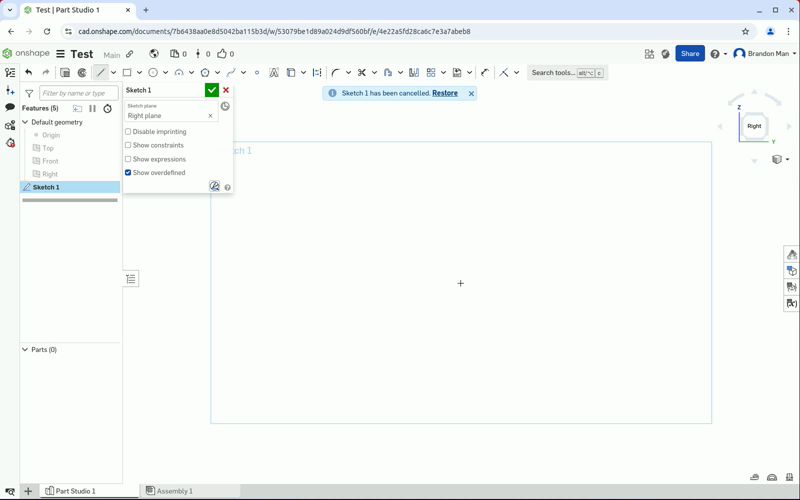
click(460, 282)
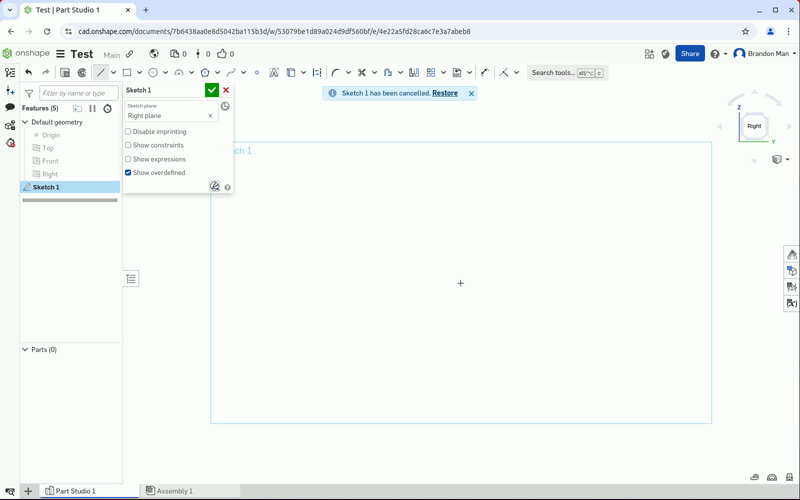
key_up(shift)
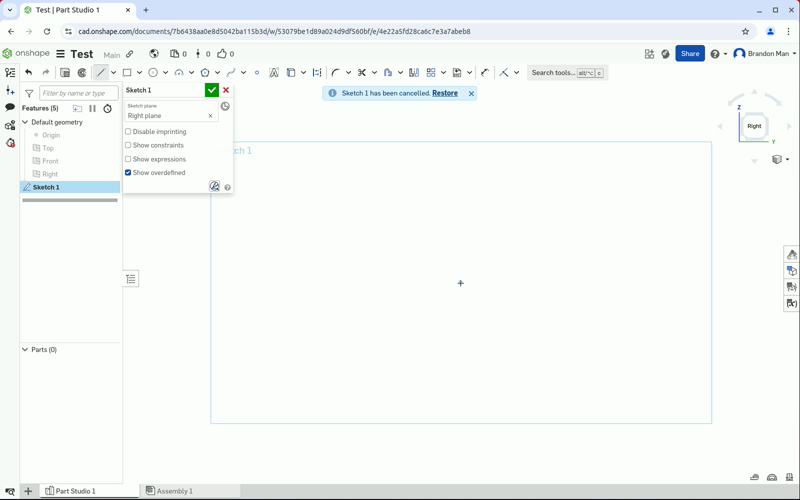
key_down(shift)
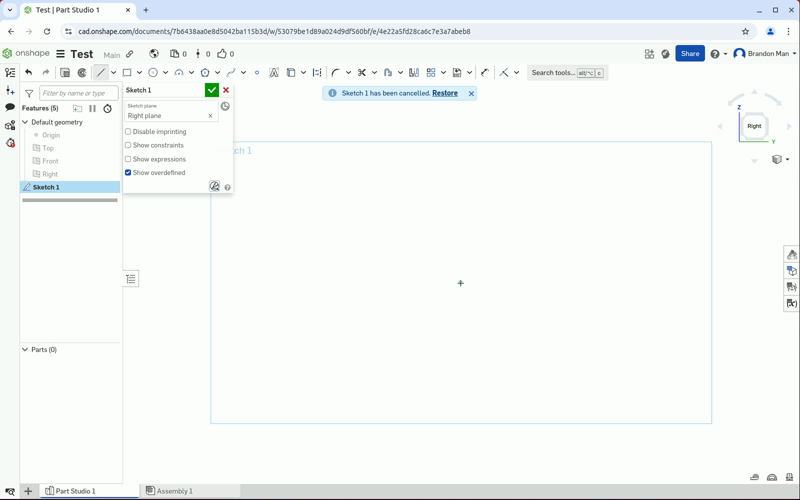
mouse_move(540, 282)
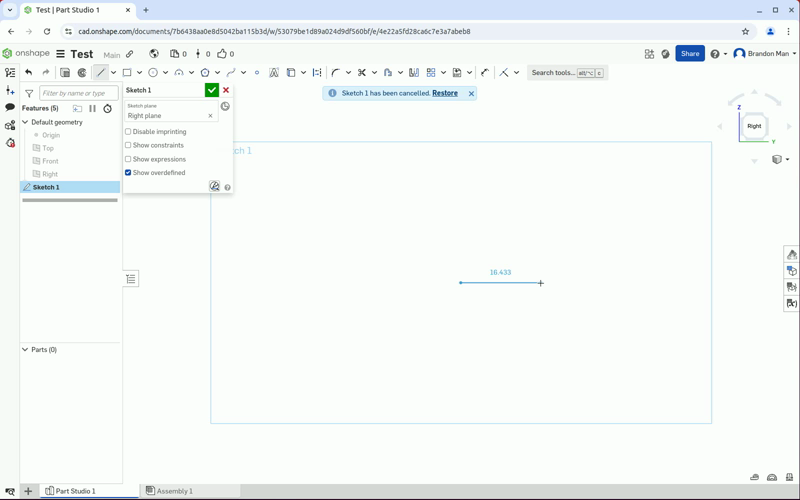
click(540, 282)
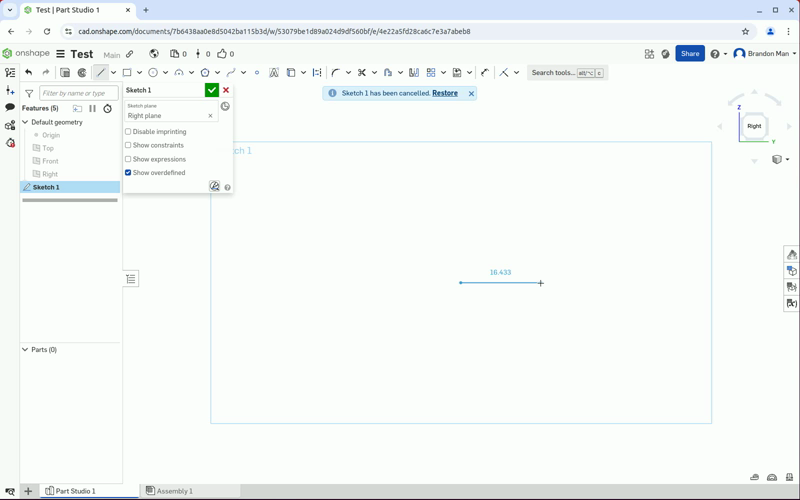
key_up(shift)
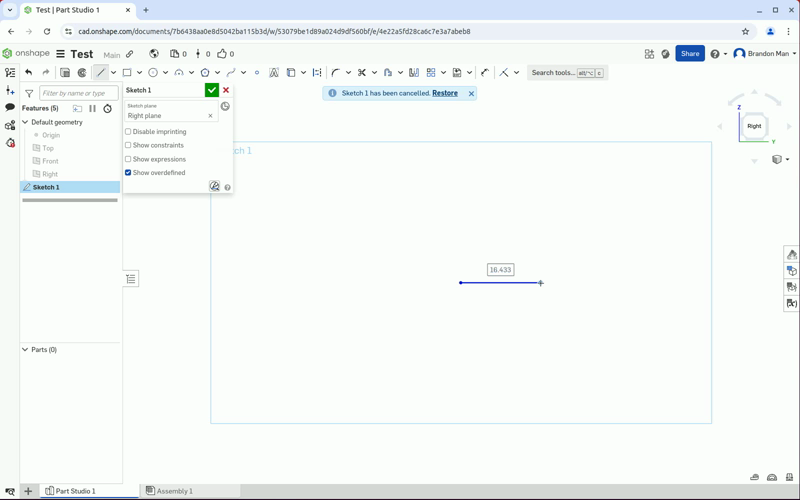
key_down(shift)
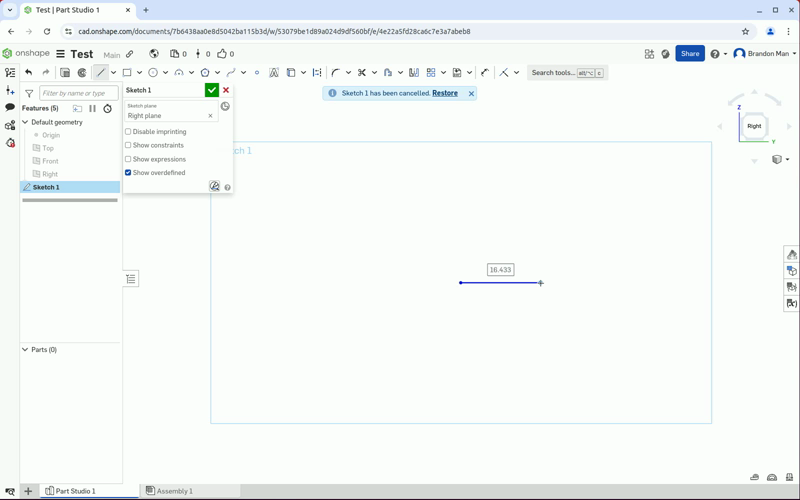
mouse_move(540, 210)
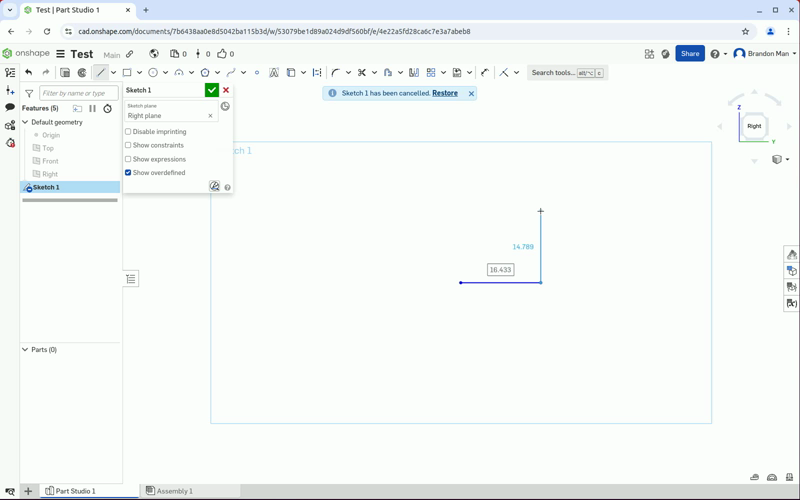
click(540, 210)
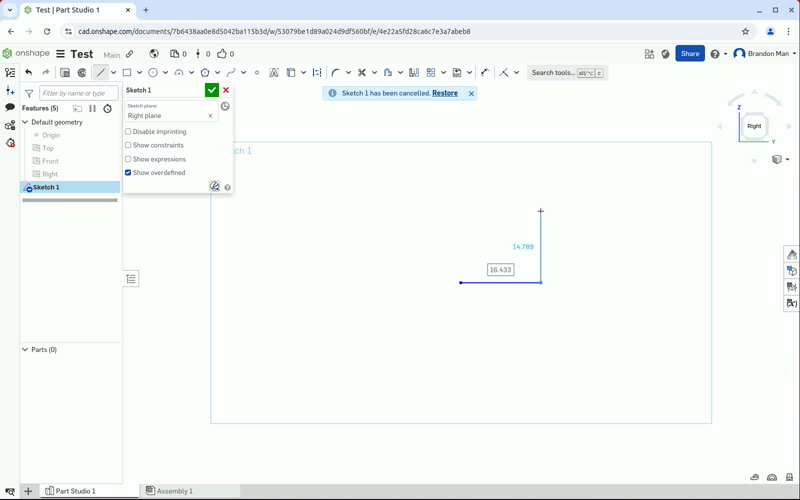
key_up(shift)
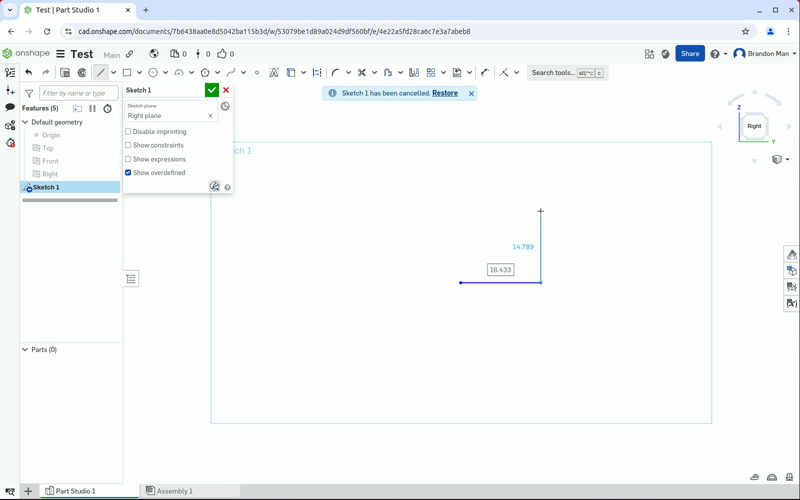
key_down(shift)
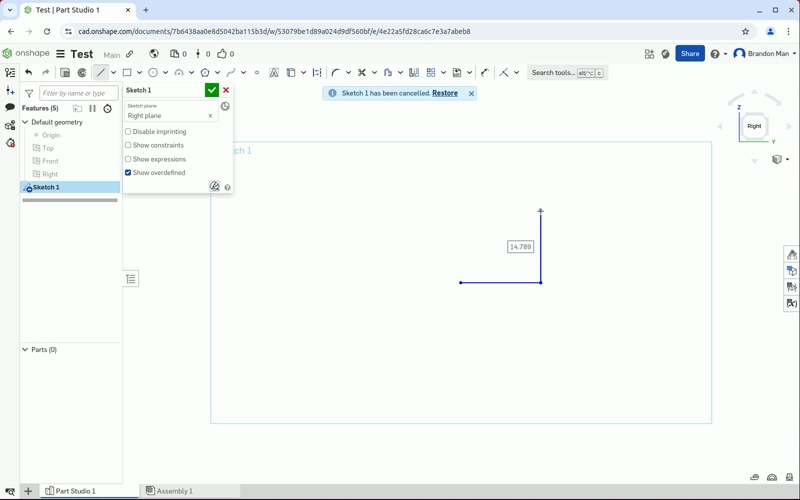
mouse_move(460, 210)
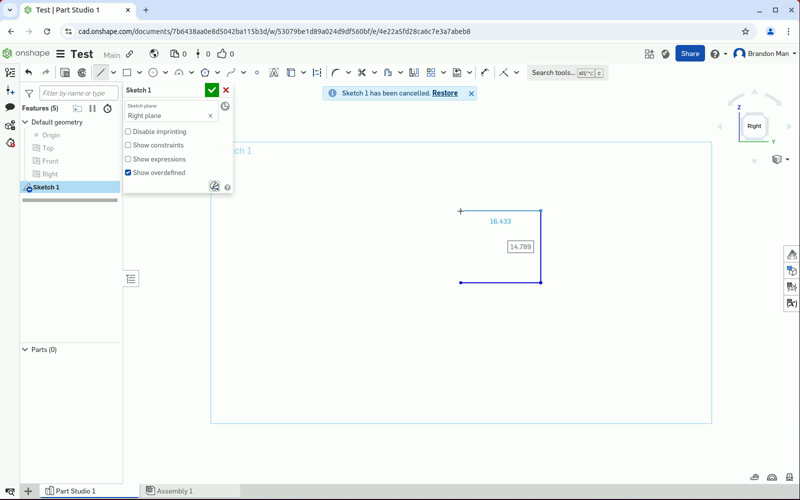
click(460, 210)
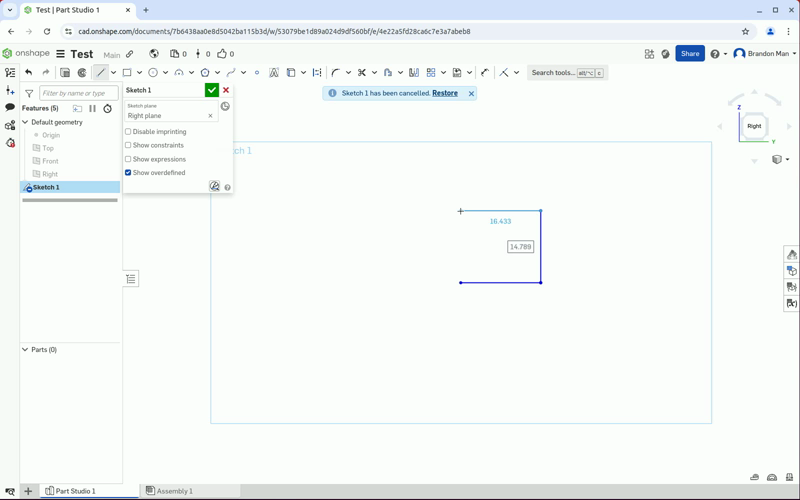
key_up(shift)
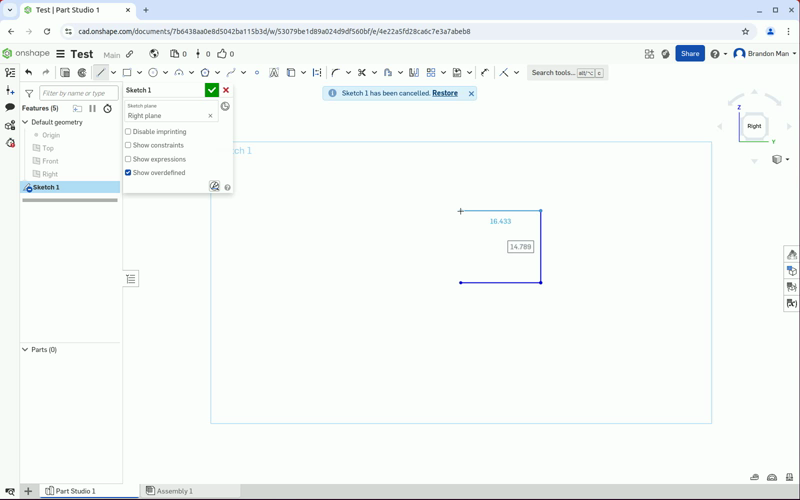
key_down(shift)
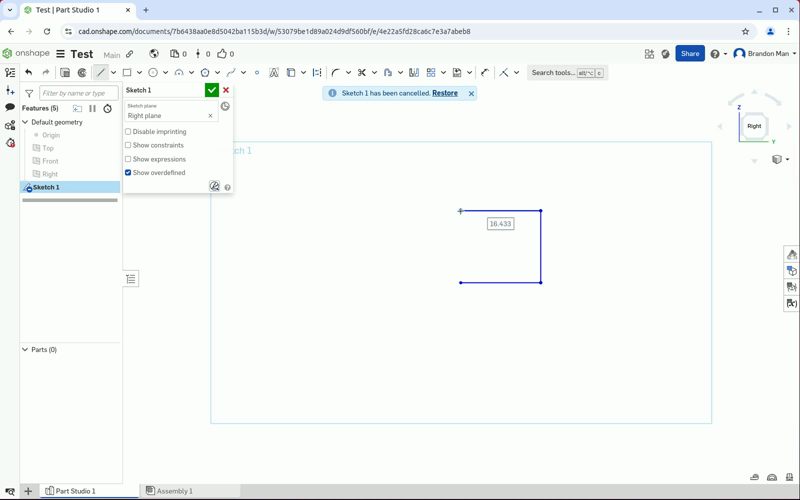
mouse_move(460, 282)
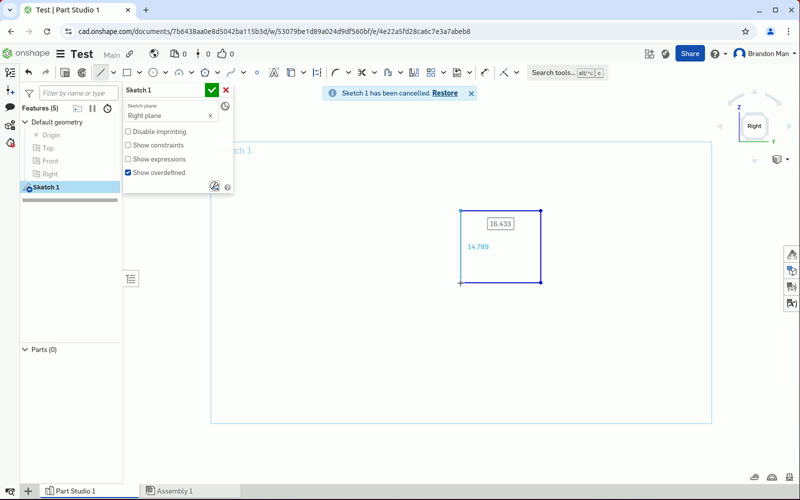
key_up(shift)
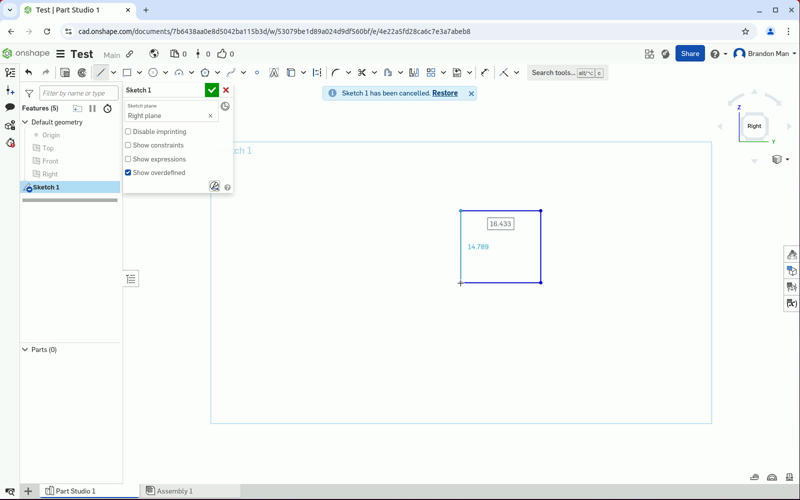
click(460, 282)
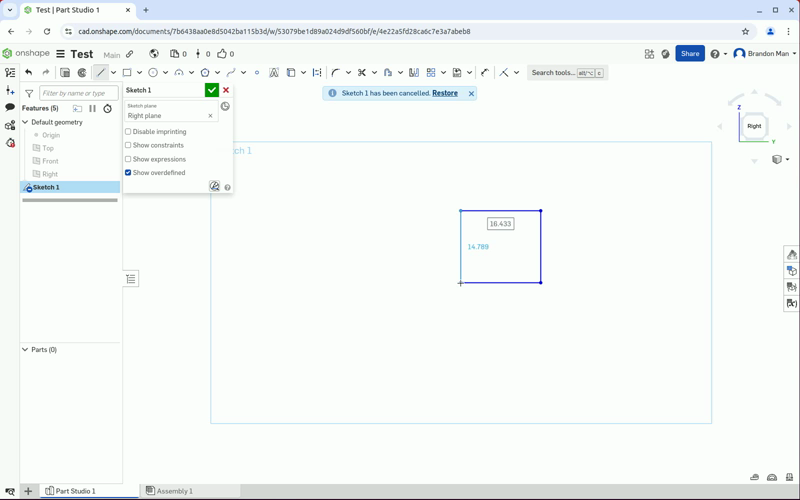
key(esc)
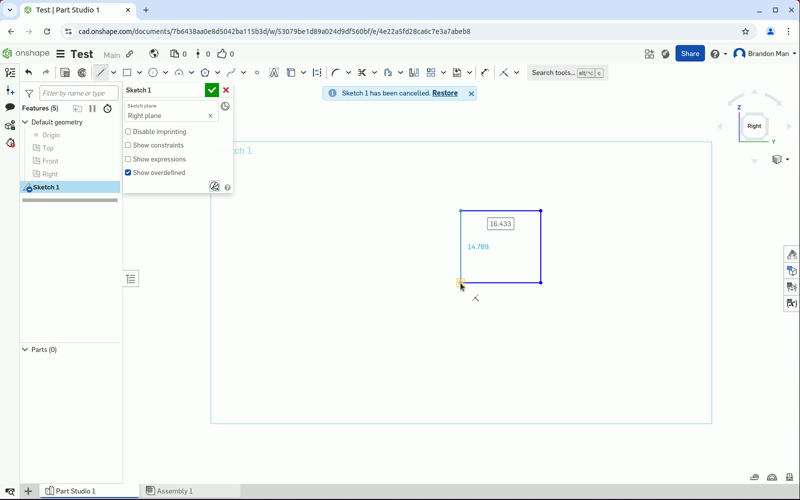
mouse_move(521, 223)
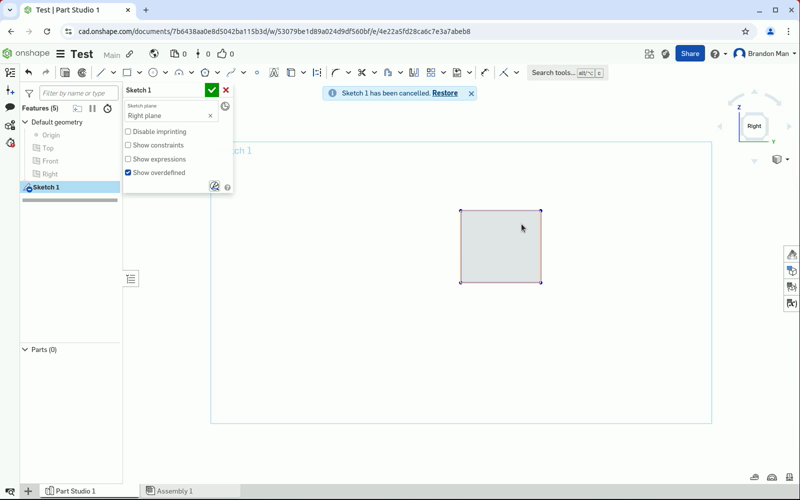
click(521, 223)
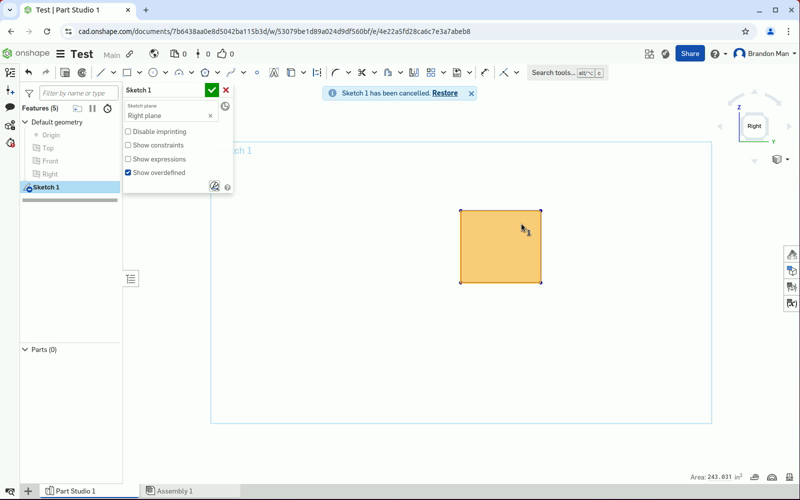
mouse_move(73, 352)
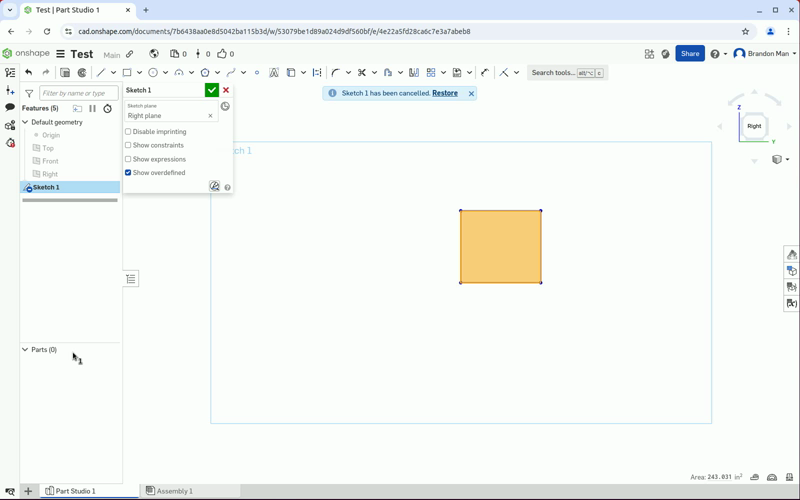
key(shift+y)
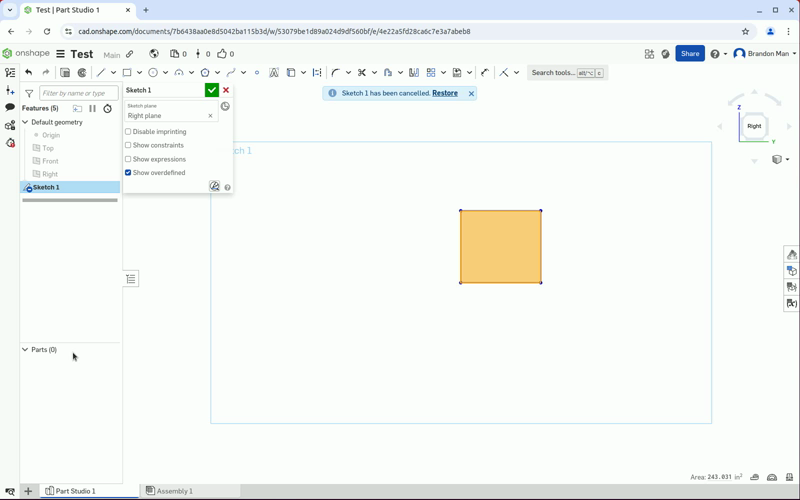
key(shift+e)
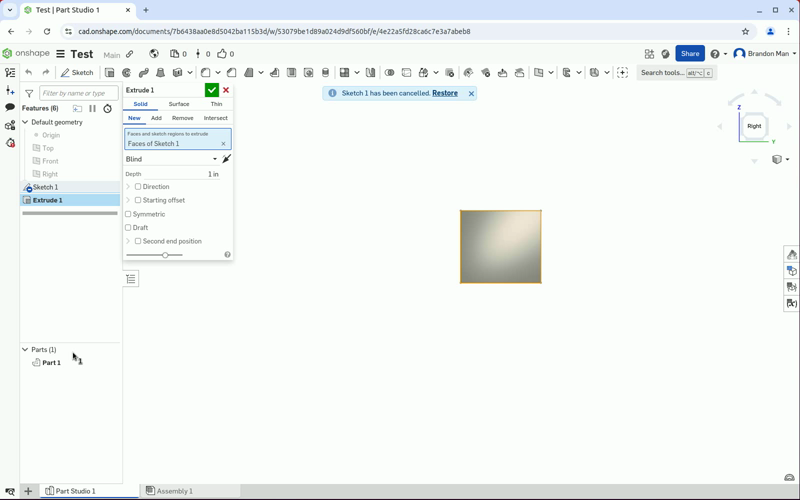
mouse_move(143, 106)
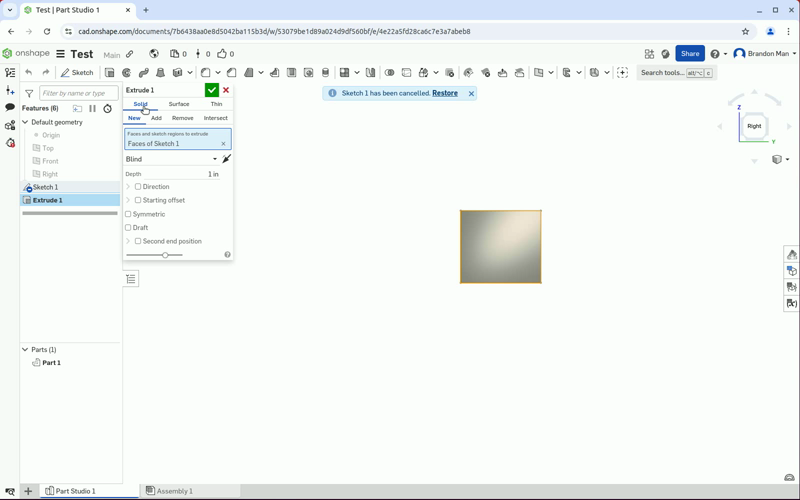
click(143, 106)
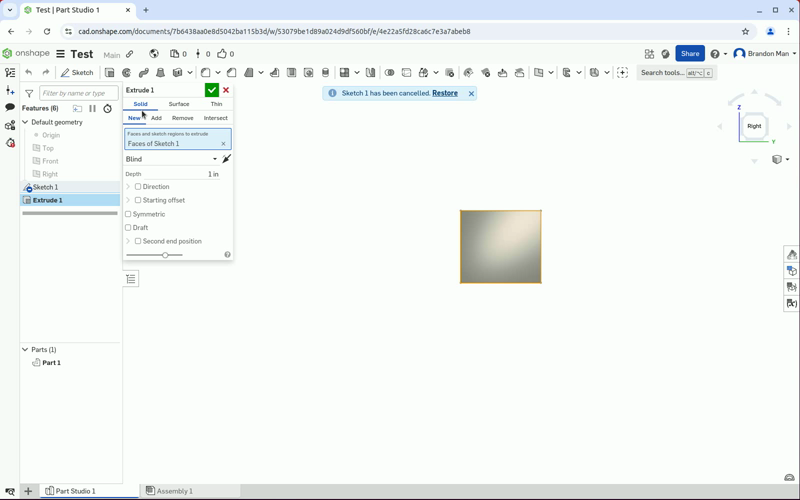
mouse_move(137, 120)
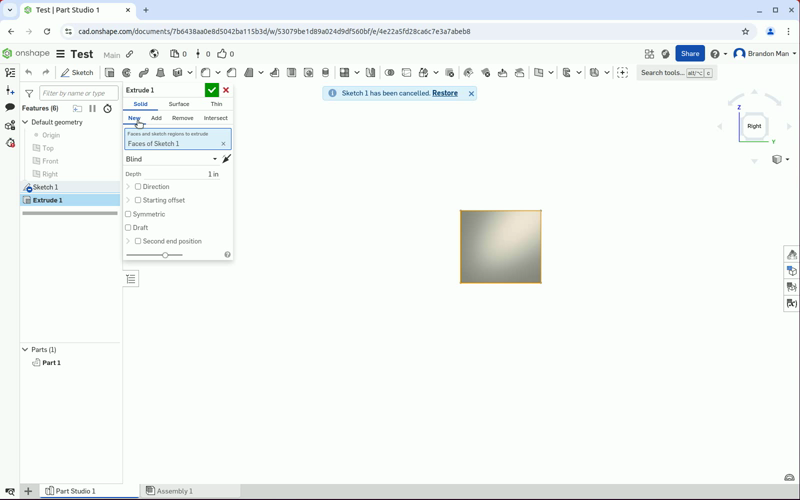
click(137, 120)
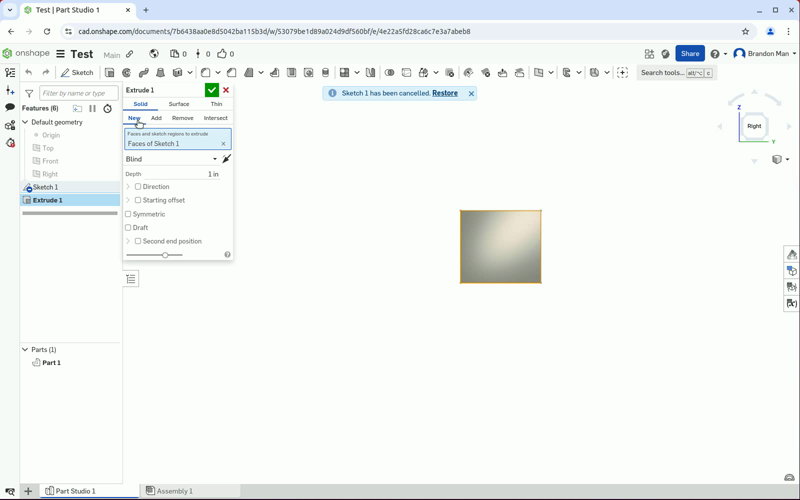
key(tab, 4)
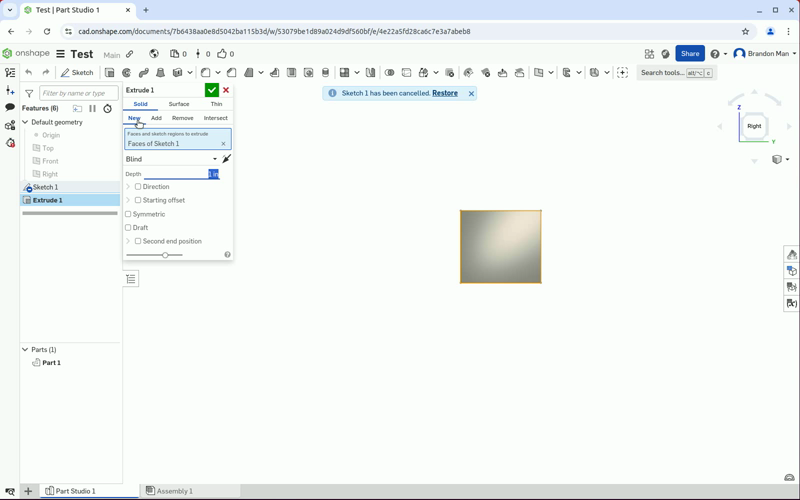
text(-16.609)
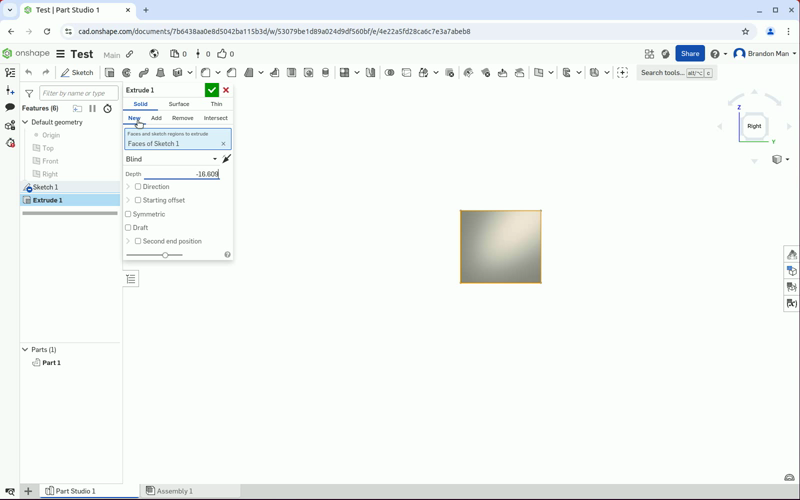
key(enter)
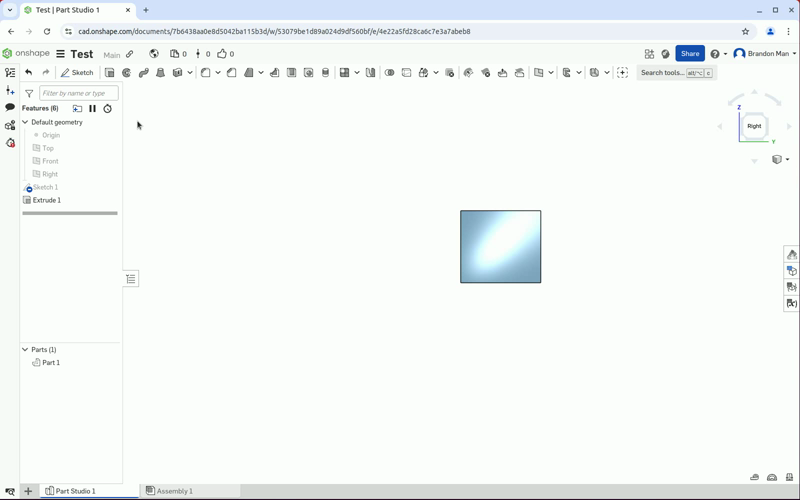
key(shift+h)
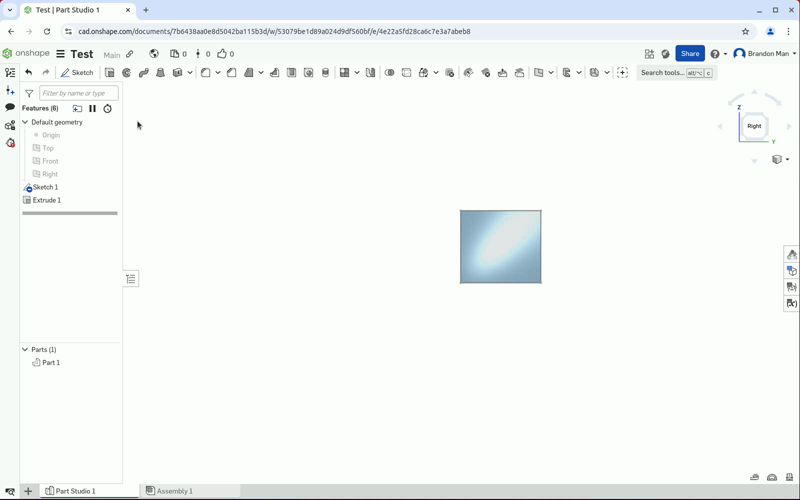
key(shift+h)
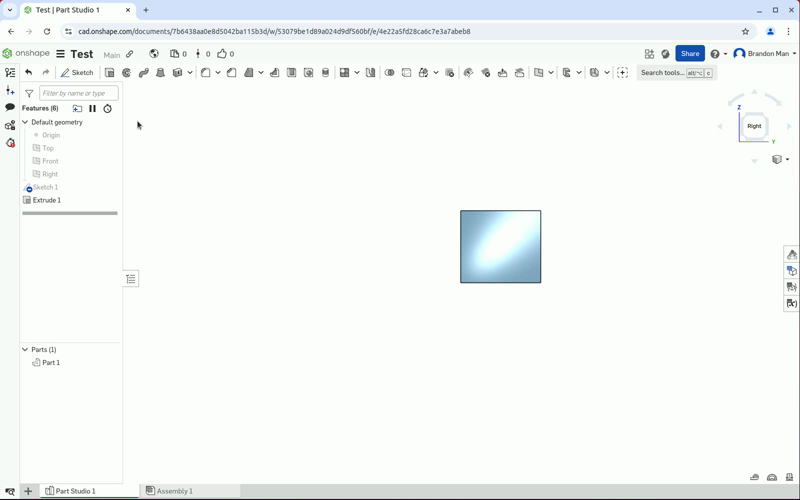
mouse_move(73, 189)
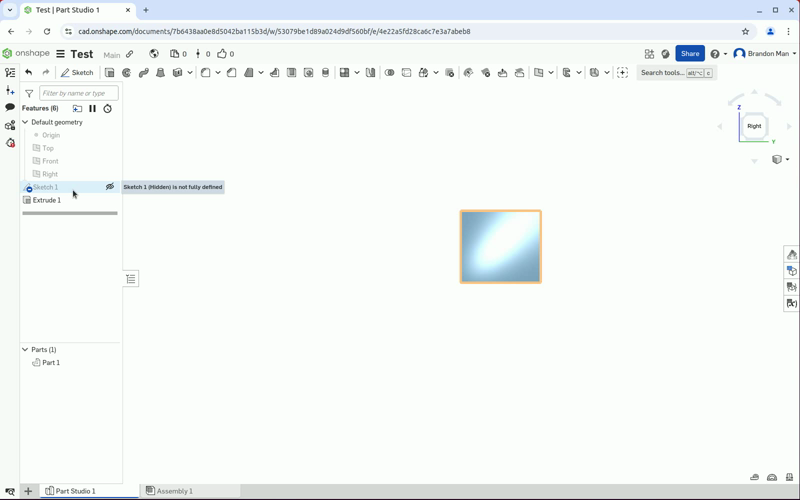
click(73, 189)
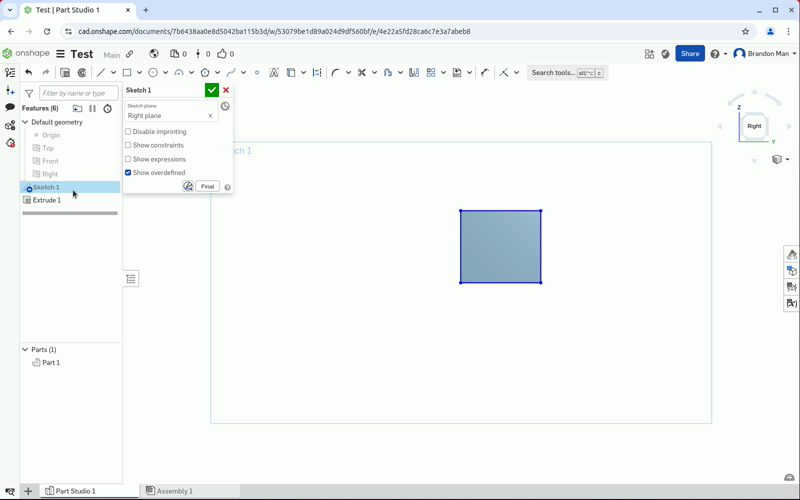
mouse_move(229, 92)
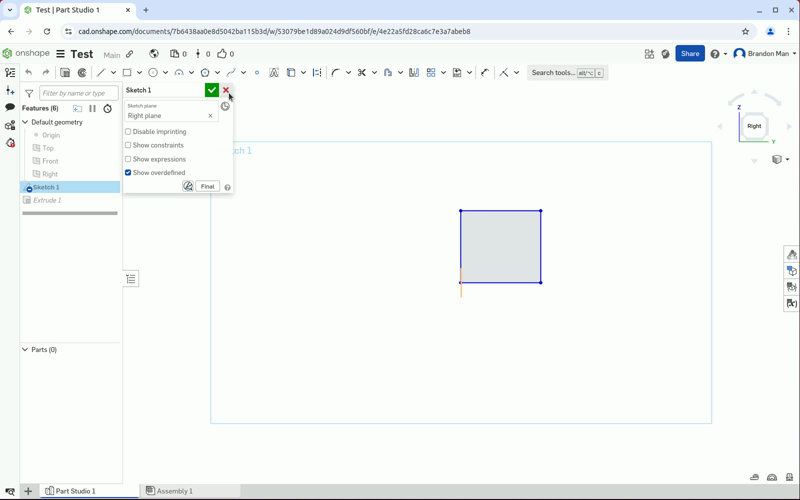
click(229, 92)
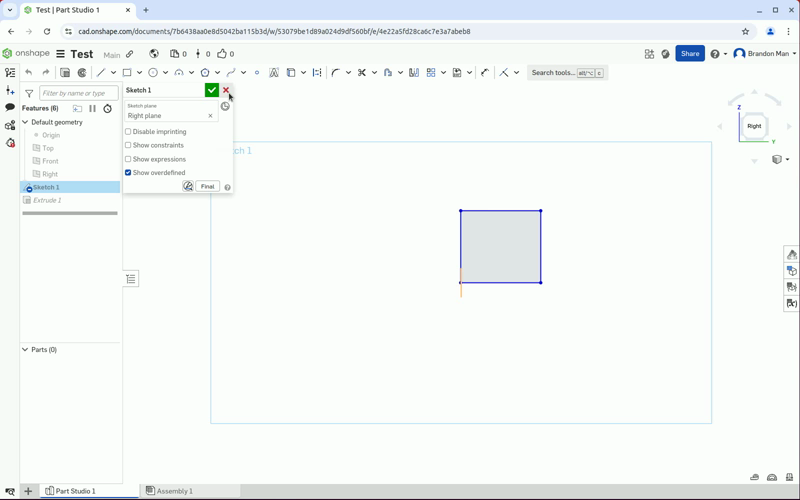
key(shift+s)
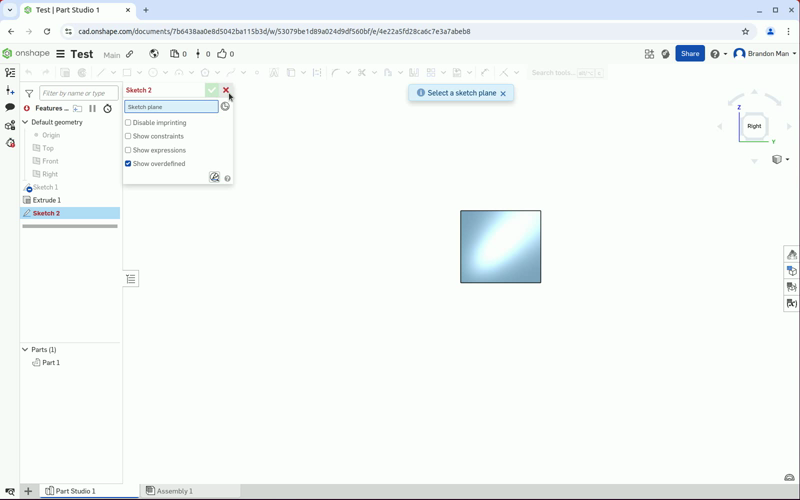
mouse_move(73, 176)
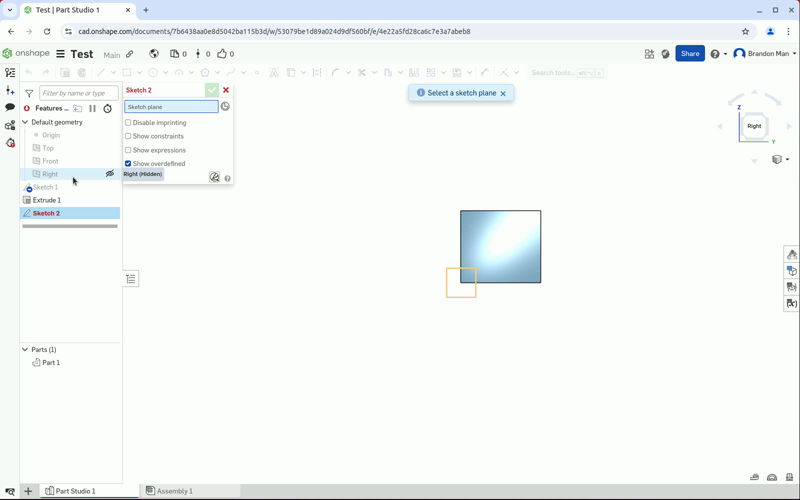
click(73, 176)
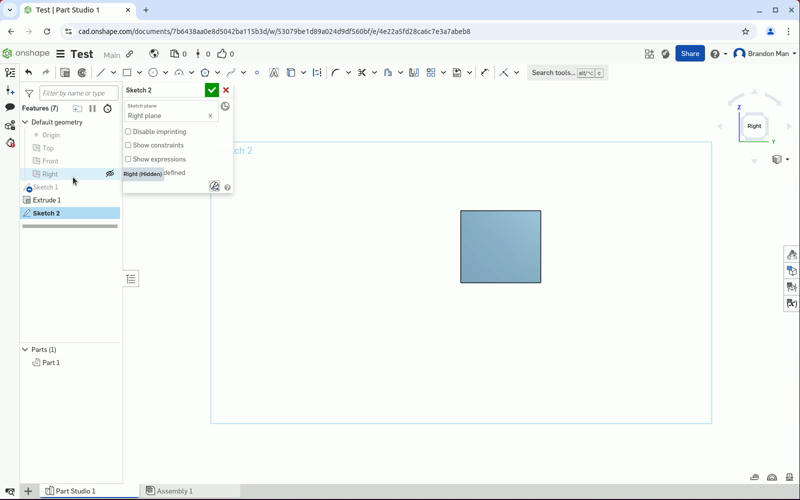
mouse_move(73, 352)
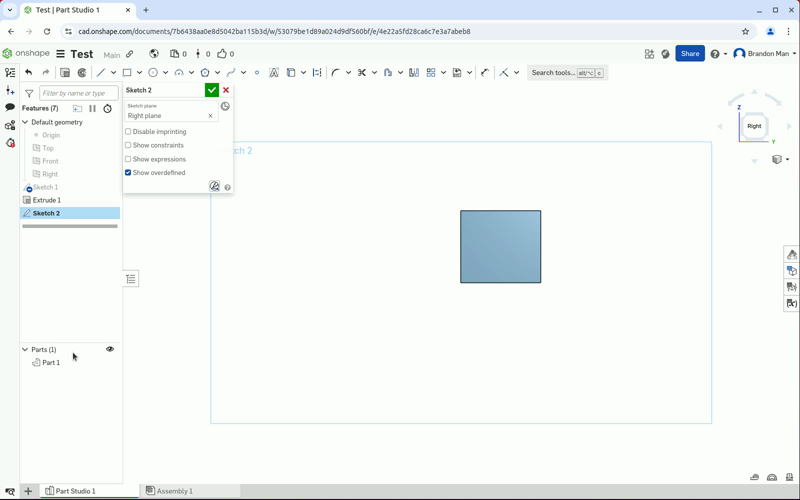
key(y)
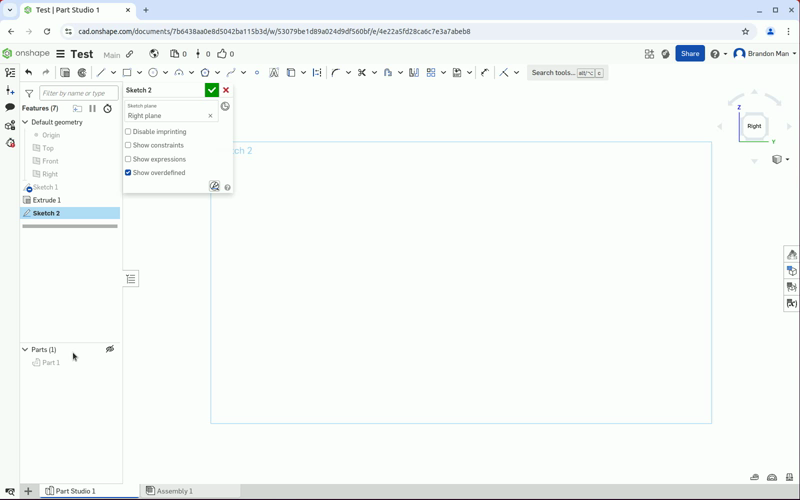
key(l)
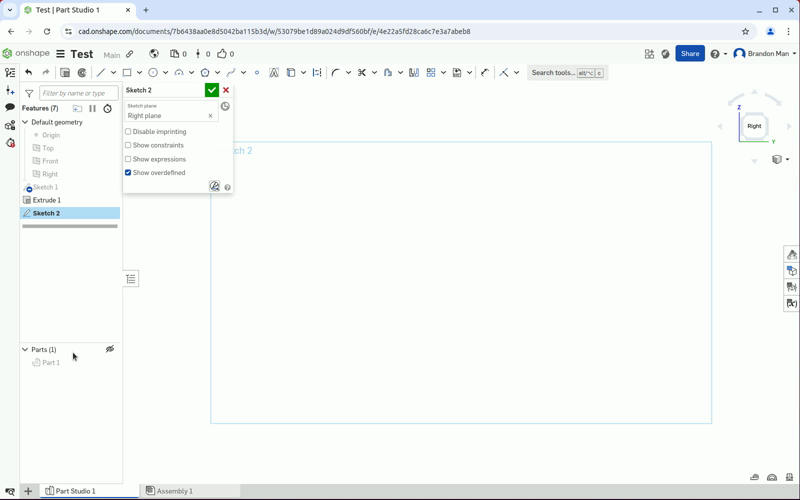
key_down(shift)
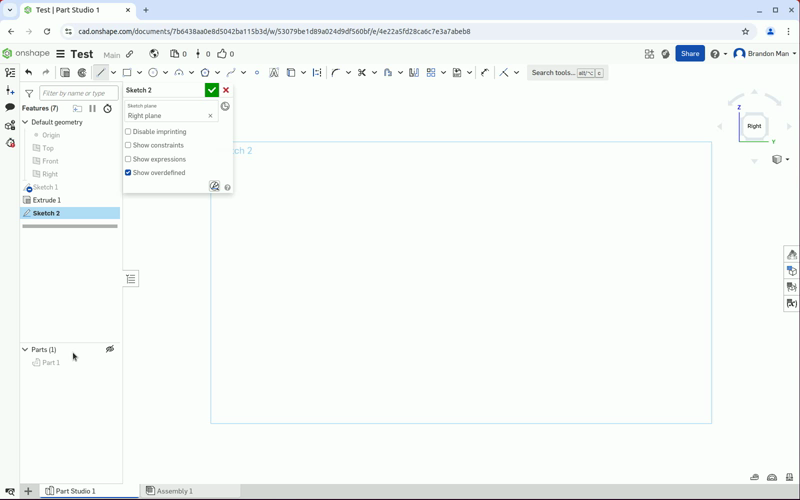
mouse_move(460, 210)
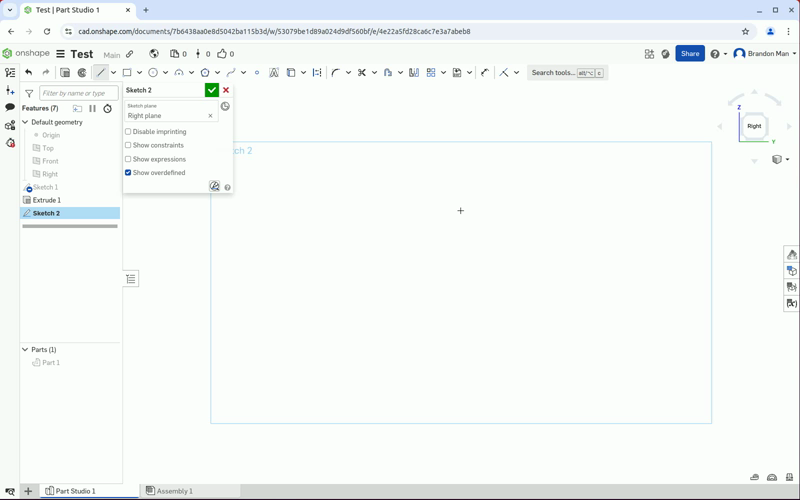
click(460, 210)
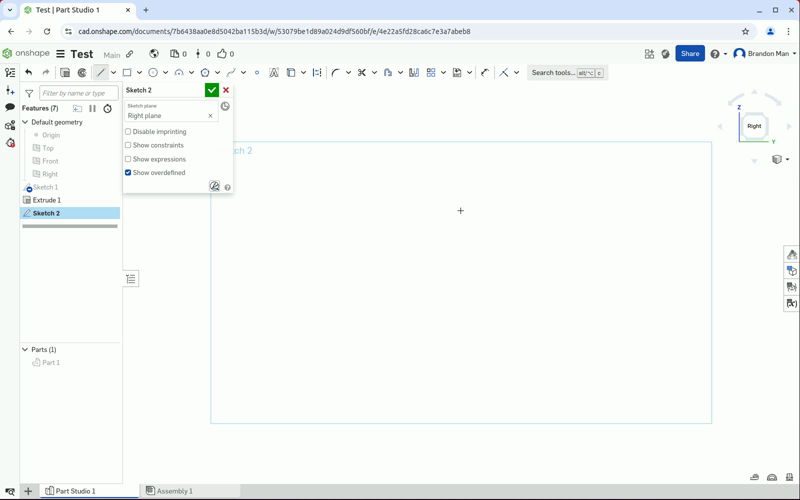
key_up(shift)
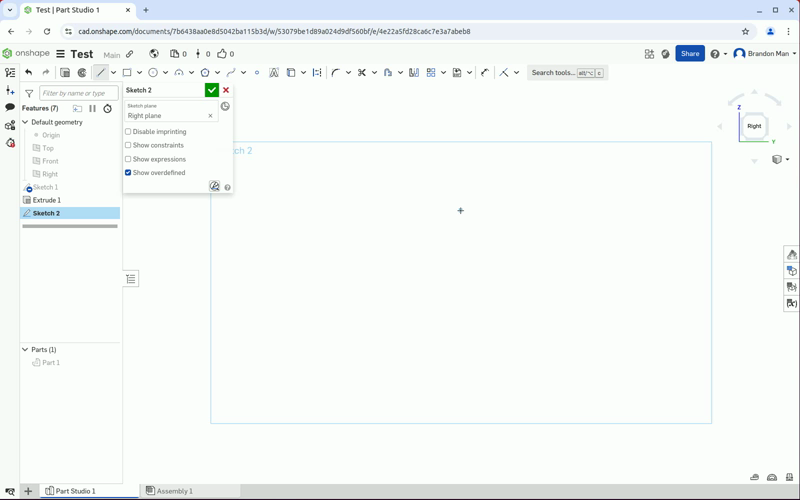
key_down(shift)
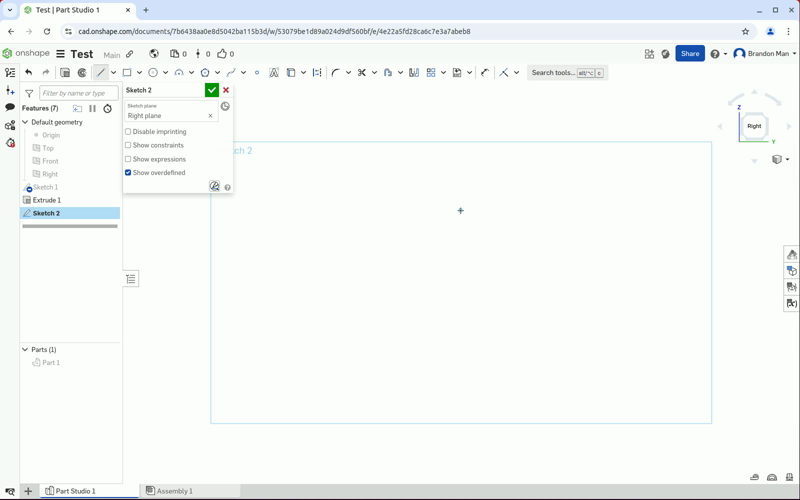
mouse_move(540, 210)
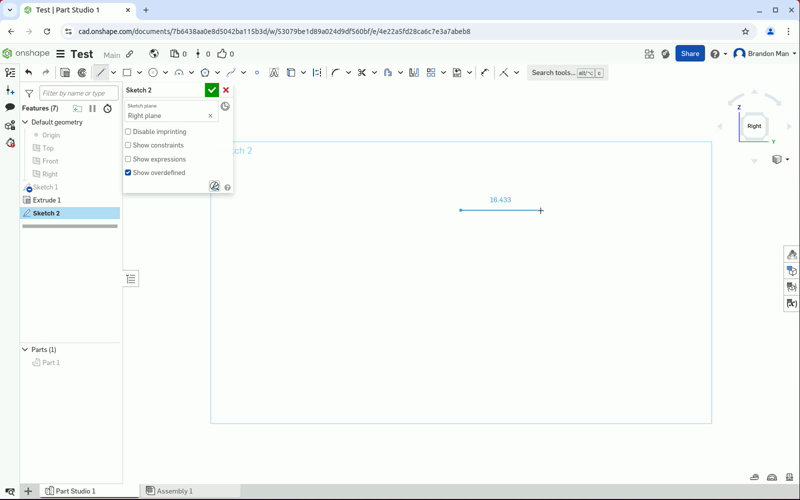
click(540, 210)
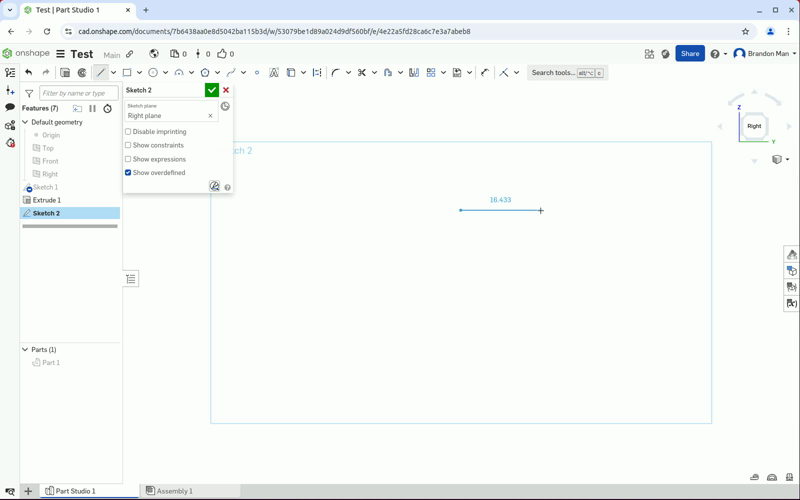
key_up(shift)
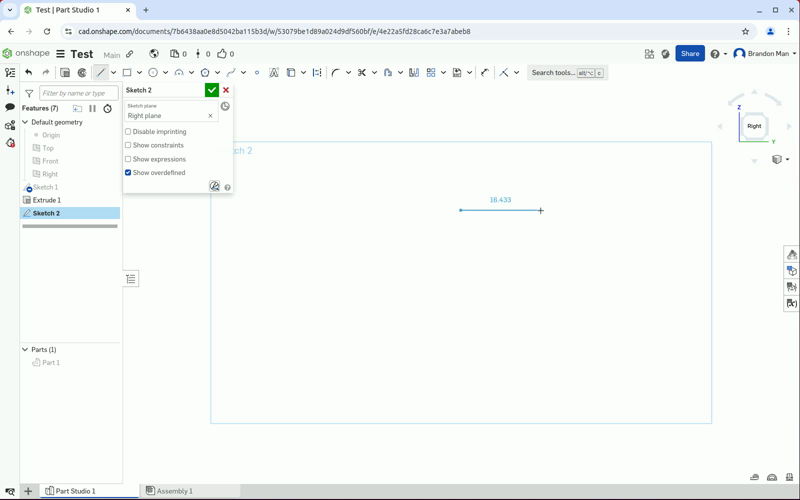
key(esc)
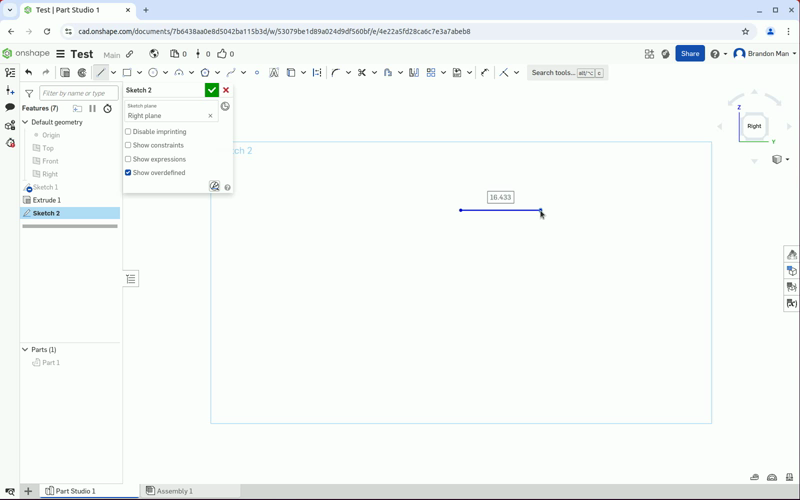
key(a)
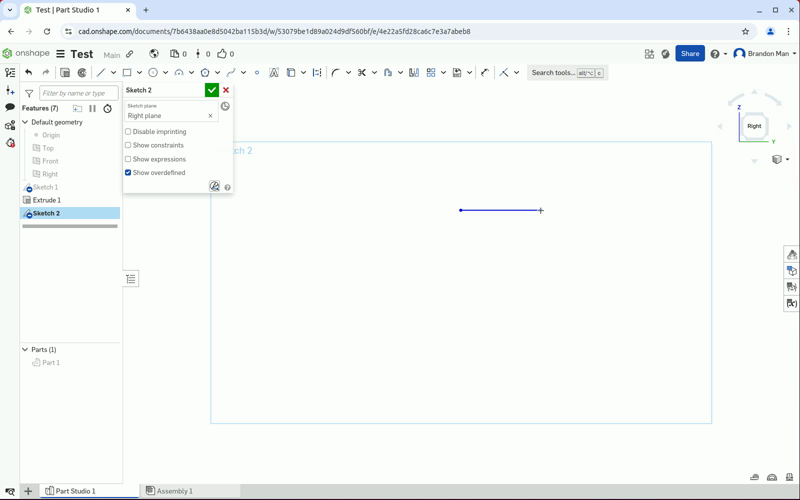
mouse_move(540, 210)
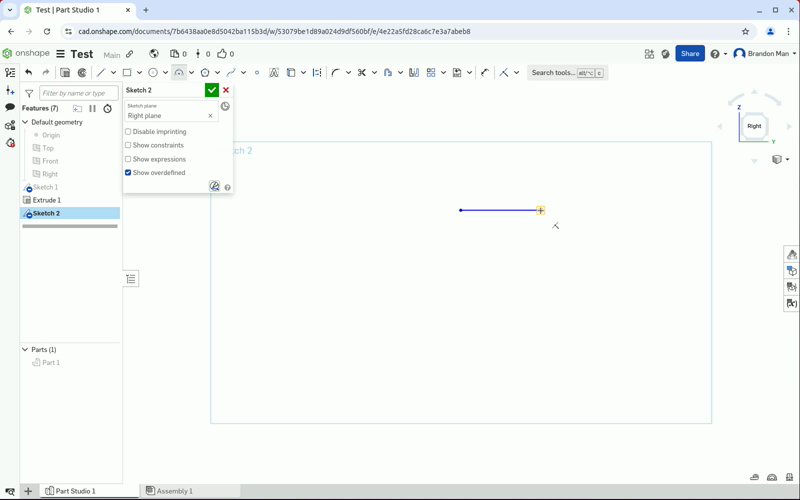
click(540, 210)
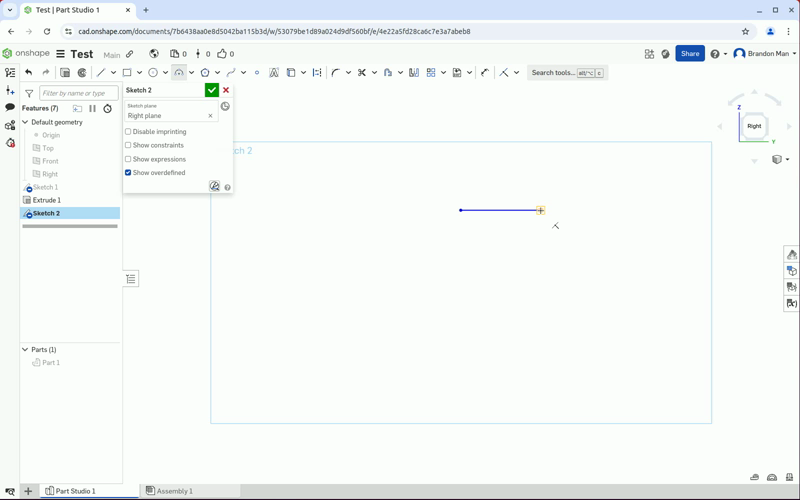
mouse_move(460, 210)
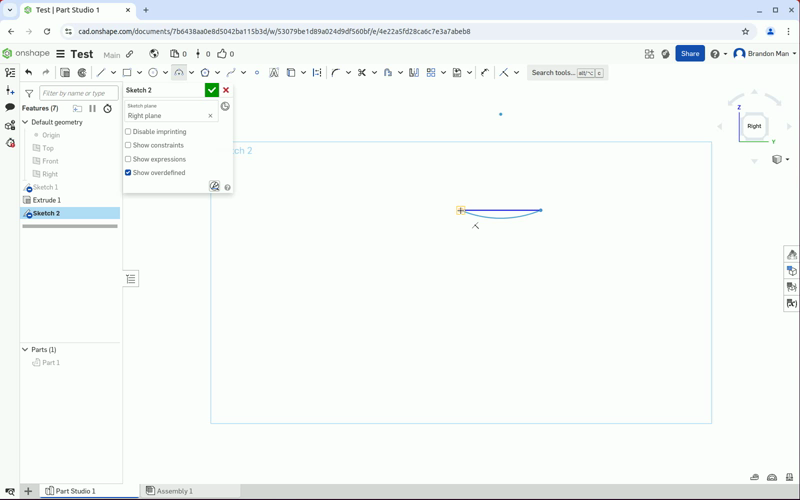
click(460, 210)
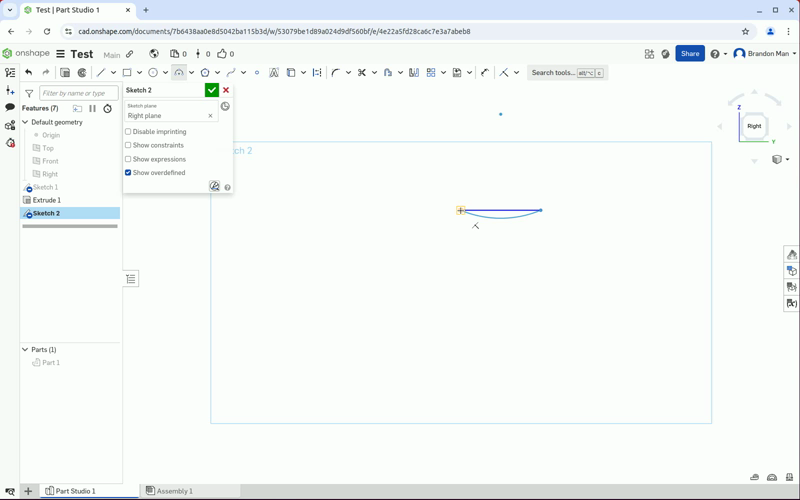
key_down(shift)
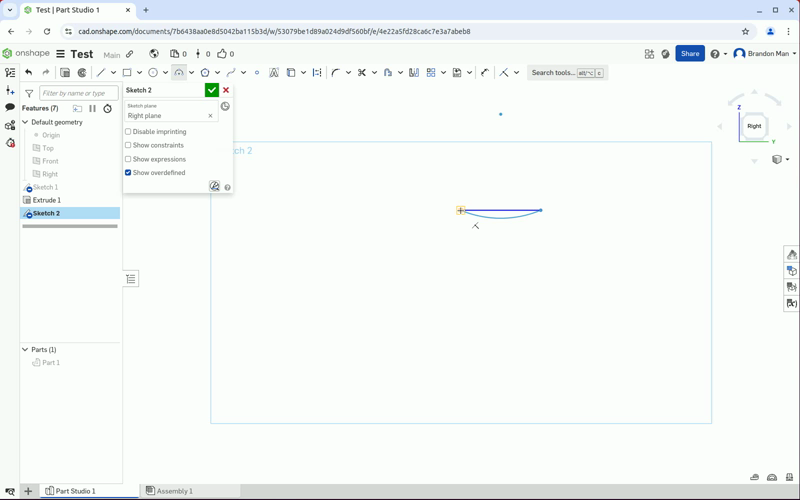
mouse_move(500, 170)
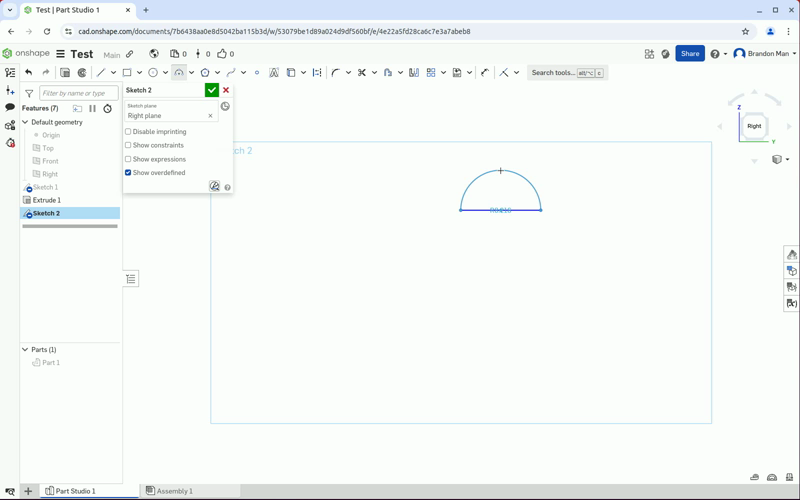
click(500, 170)
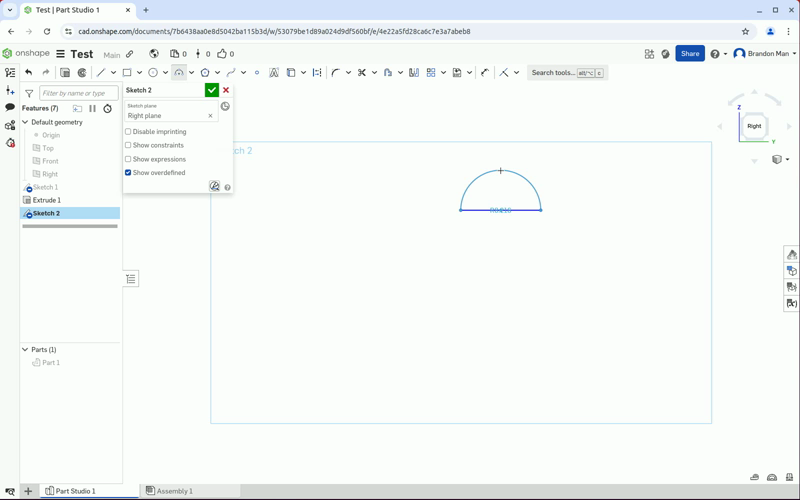
key_up(shift)
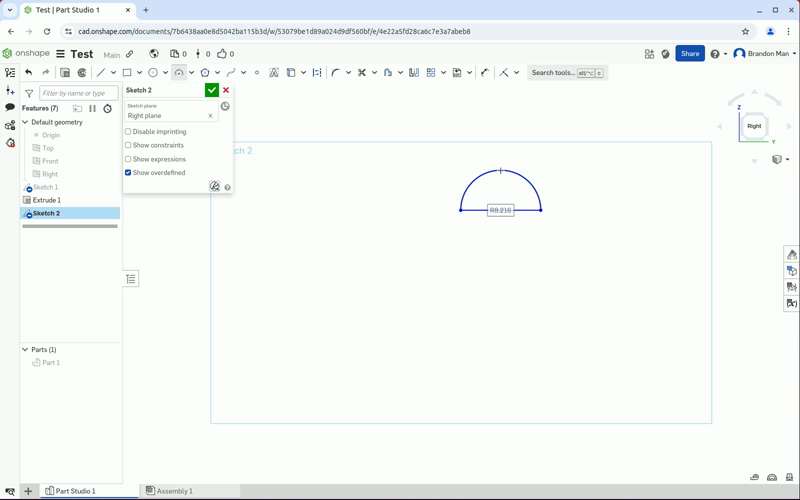
key(esc)
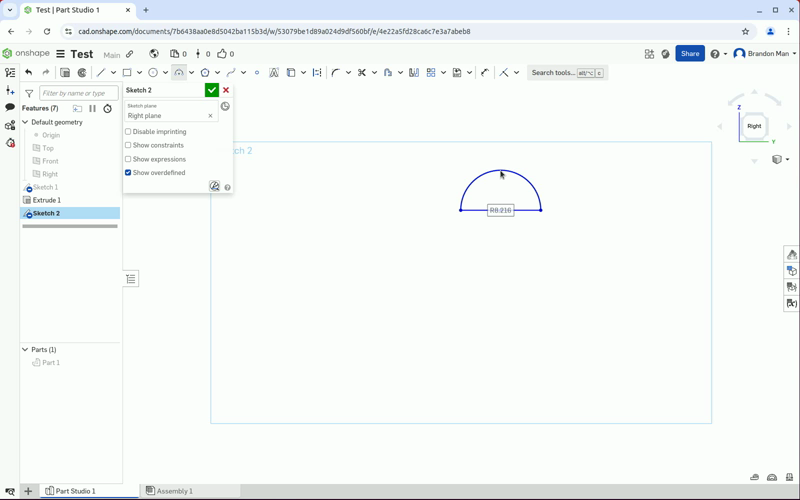
mouse_move(518, 203)
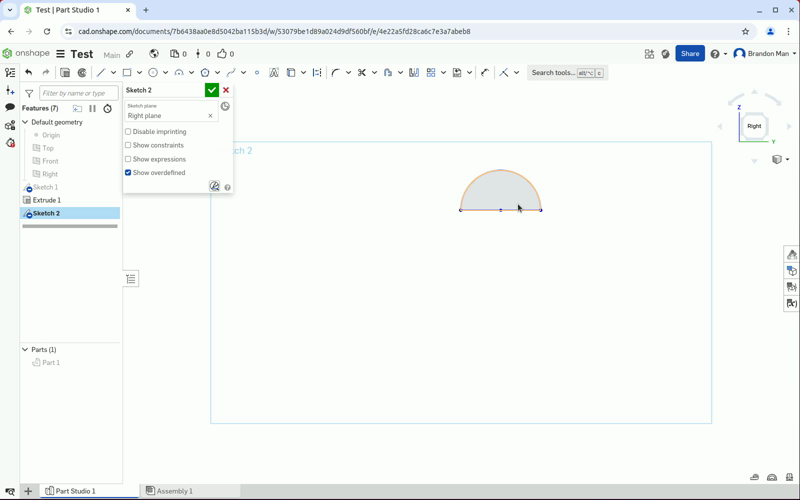
scroll(6)
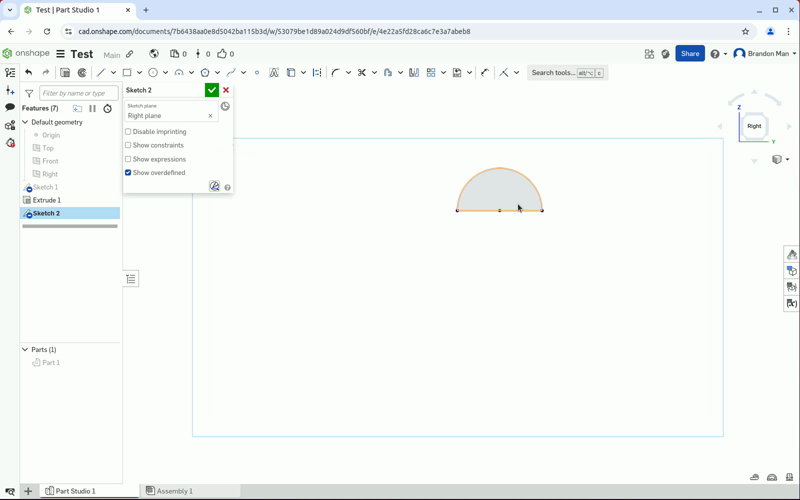
scroll(6)
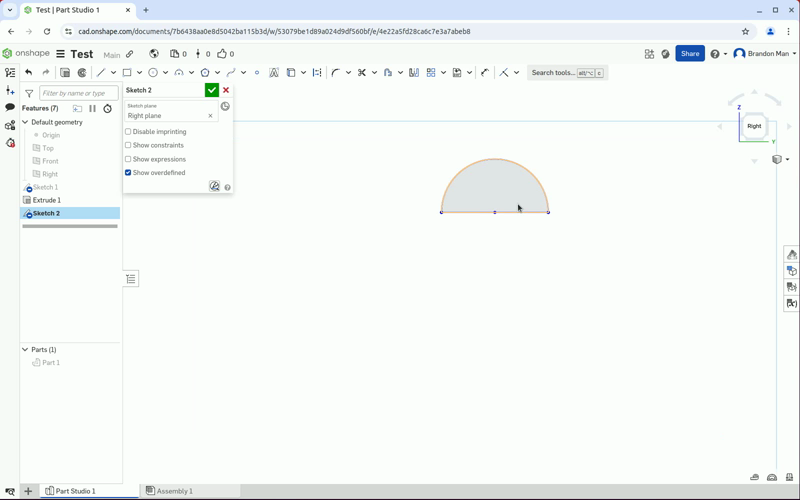
scroll(6)
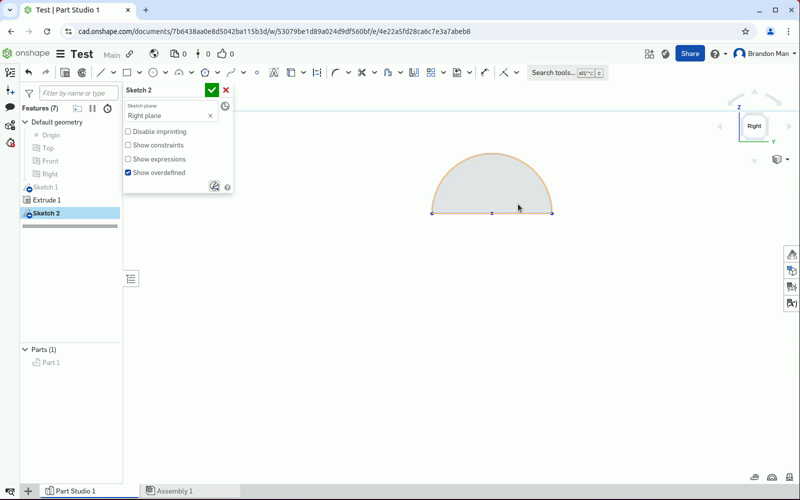
scroll(6)
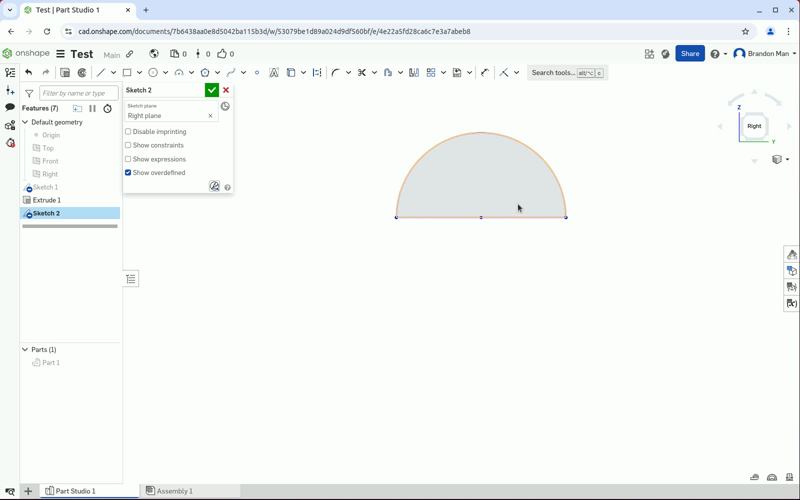
scroll(6)
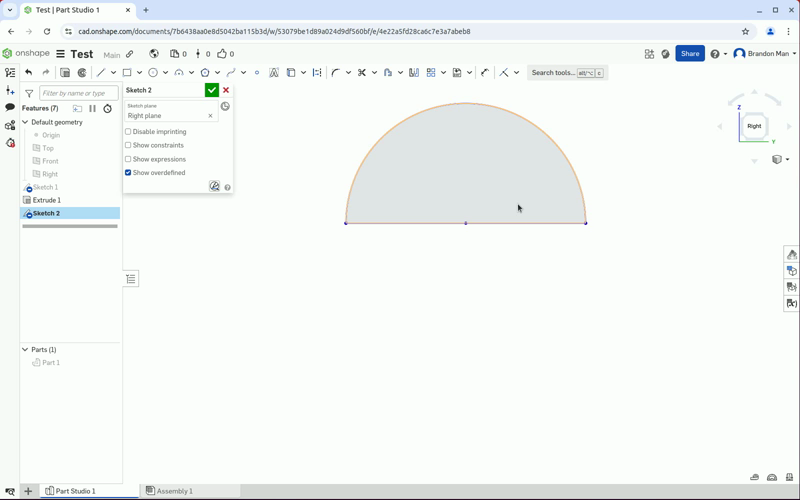
scroll(6)
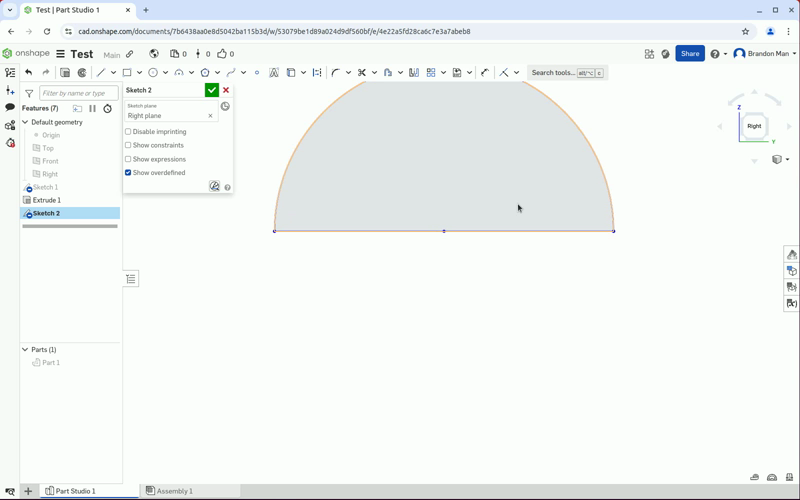
scroll(6)
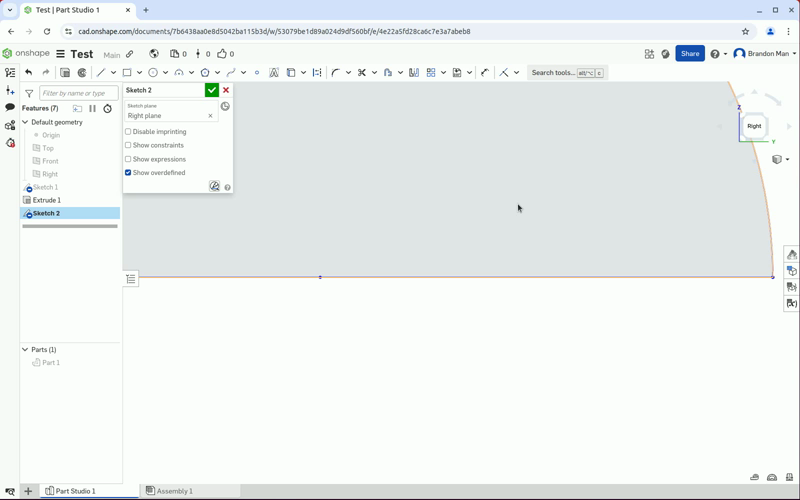
click(518, 203)
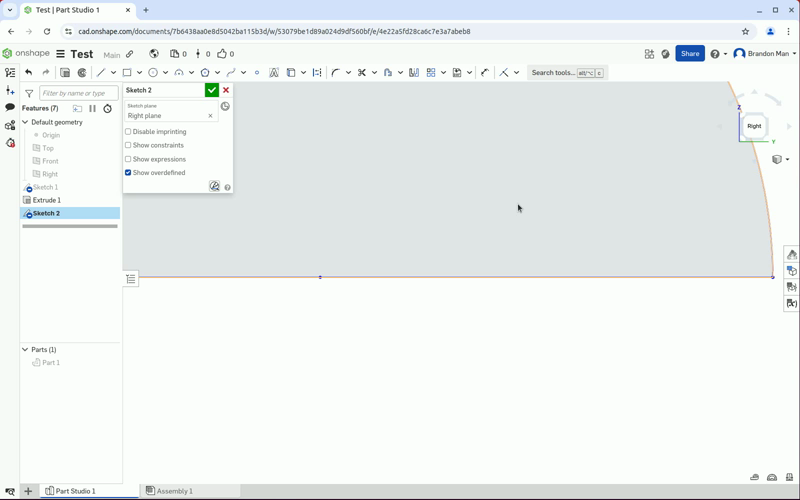
scroll(-6)
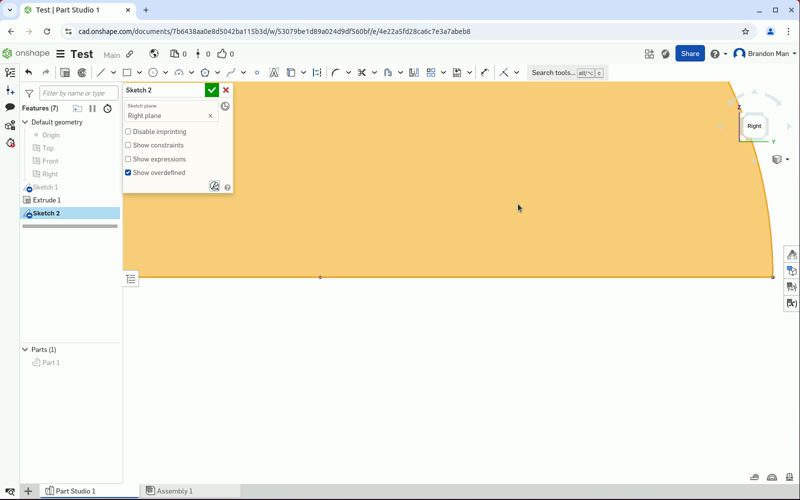
scroll(-6)
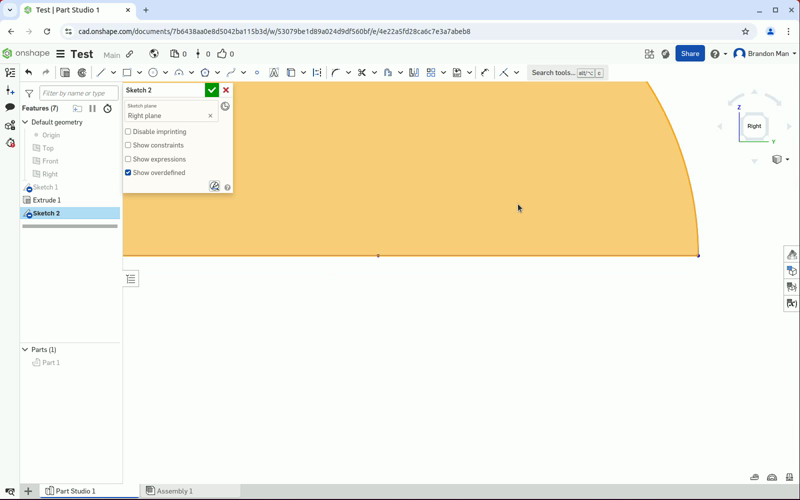
scroll(-6)
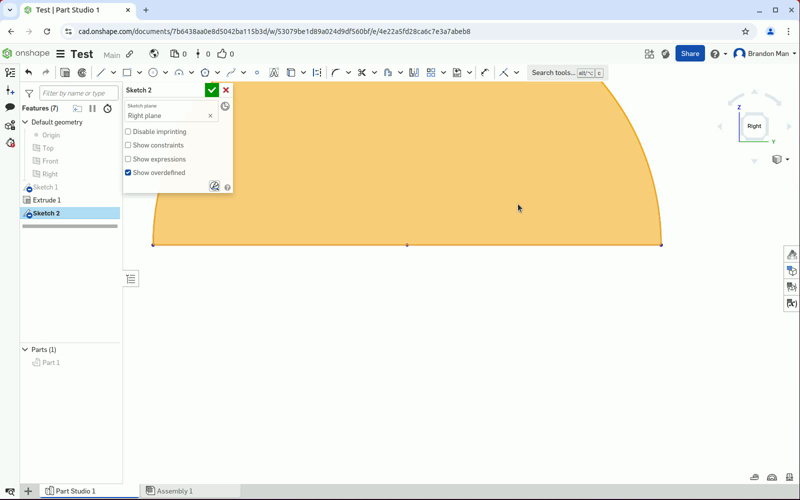
scroll(-6)
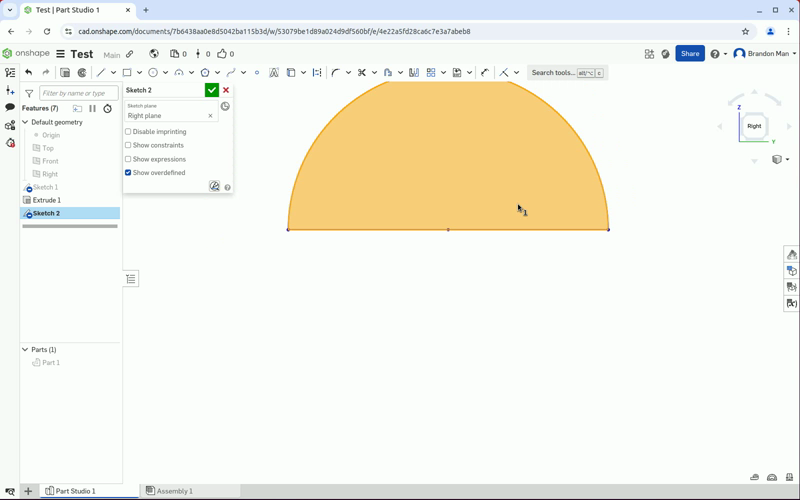
scroll(-6)
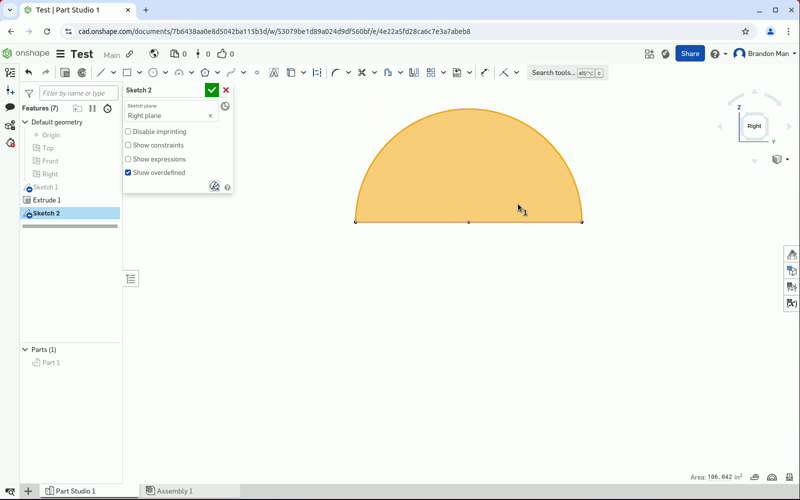
scroll(-6)
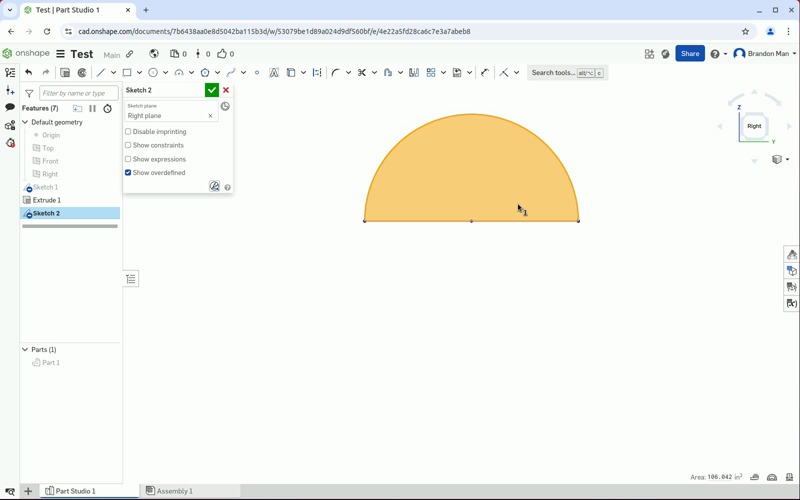
scroll(-6)
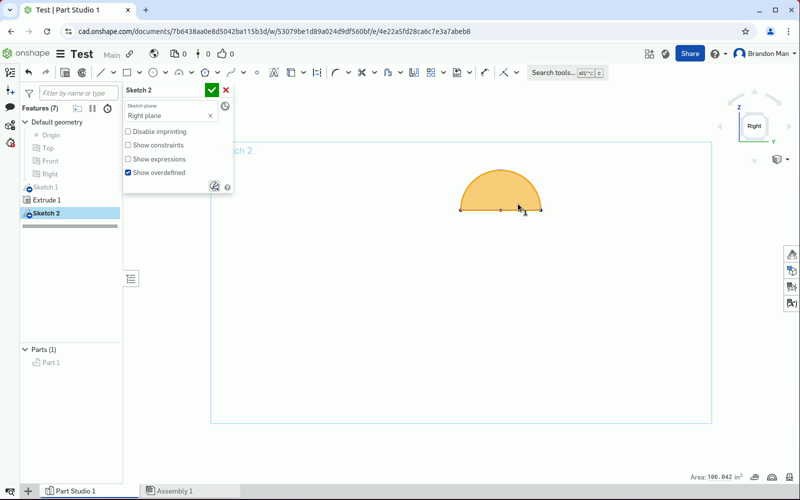
mouse_move(73, 352)
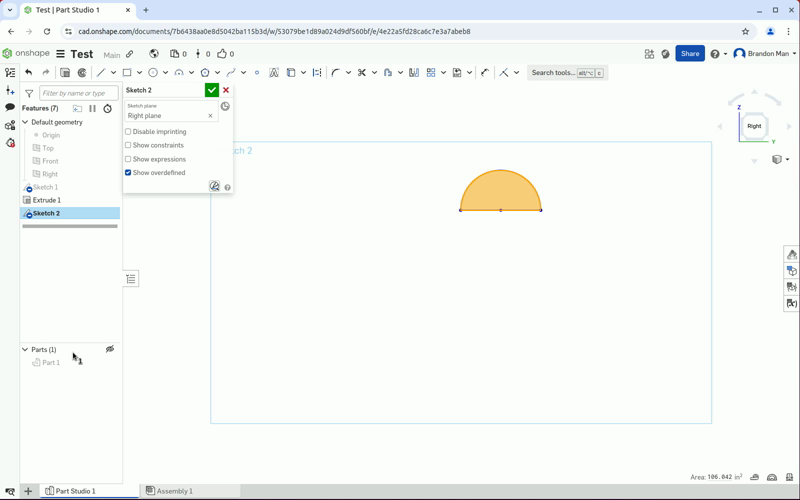
key(shift+y)
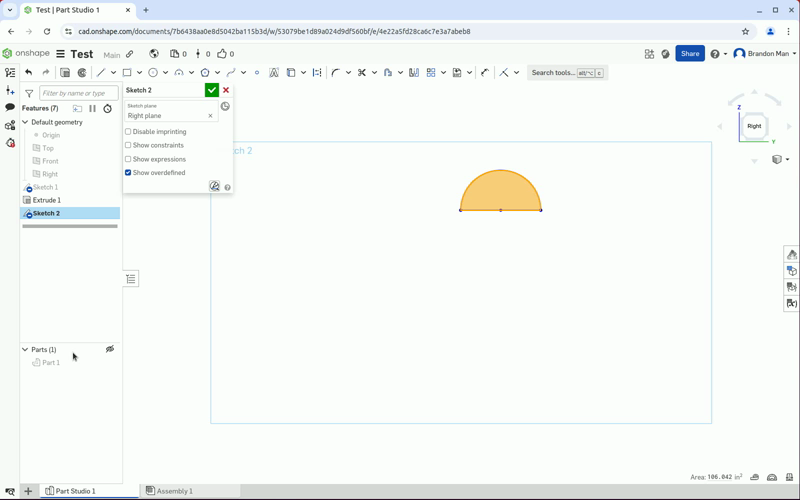
key(shift+e)
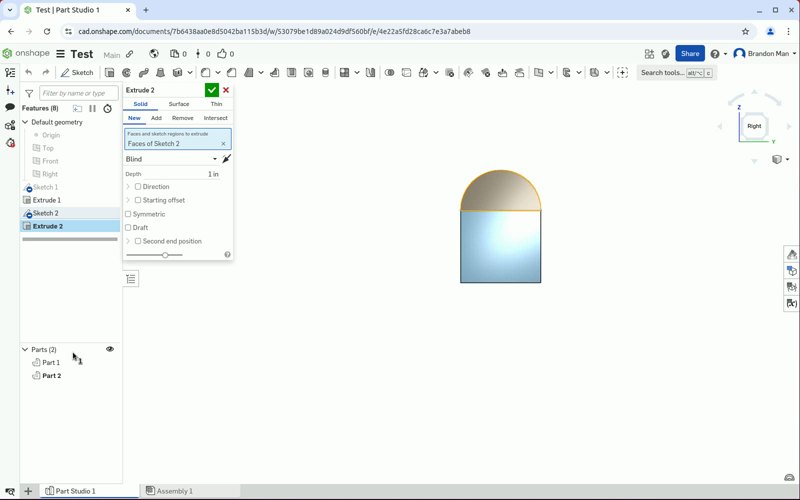
mouse_move(143, 106)
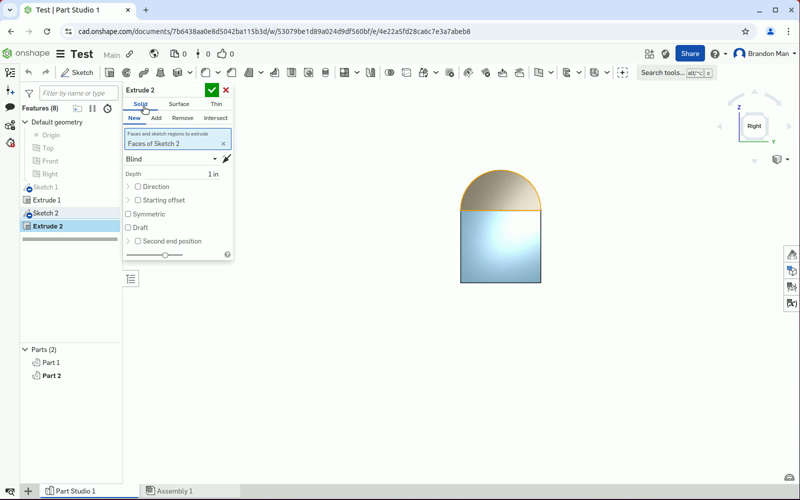
click(143, 106)
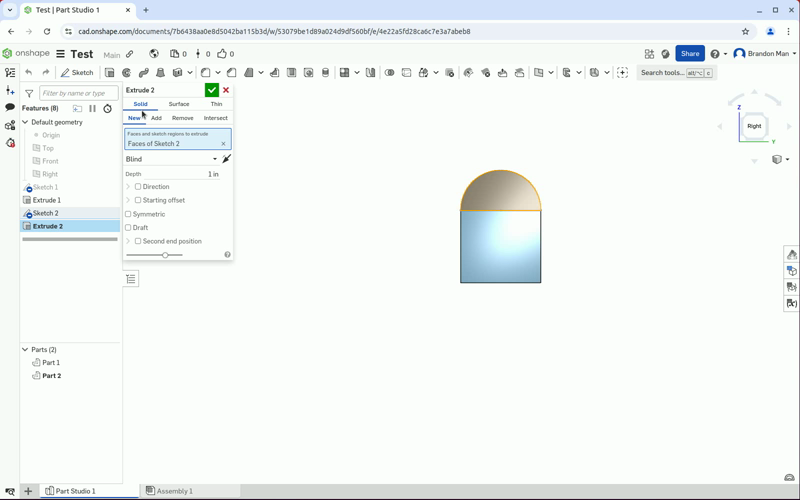
mouse_move(137, 120)
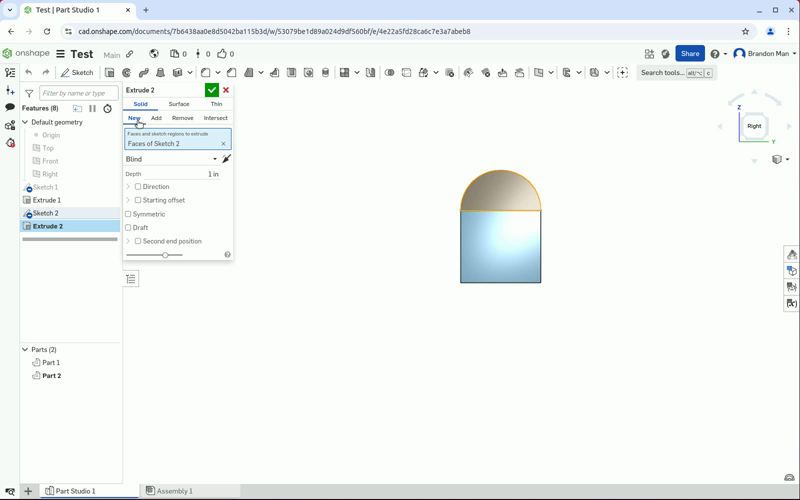
click(137, 120)
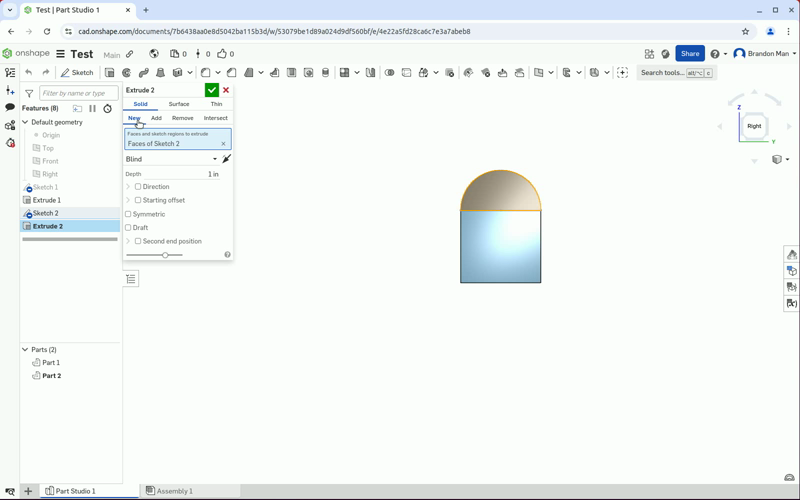
key(tab, 4)
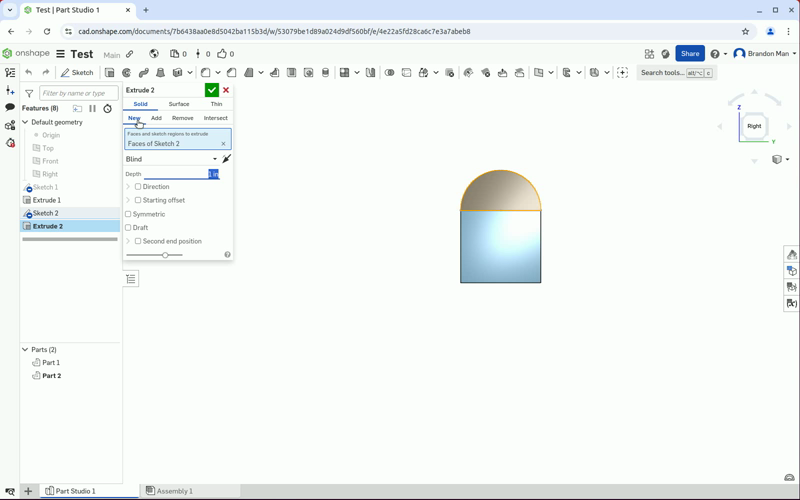
text(-16.609)
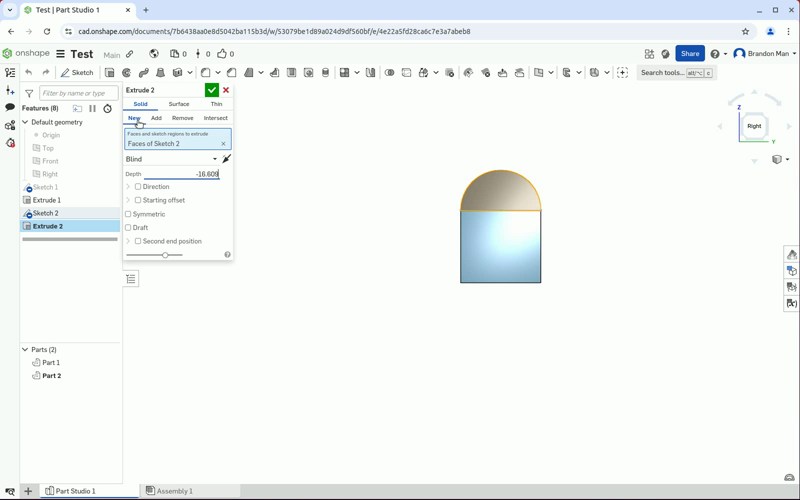
key(enter)
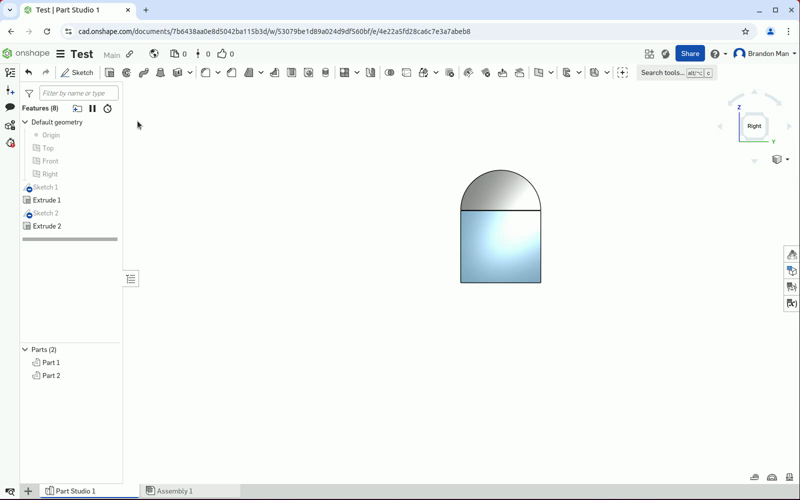
key(shift+h)
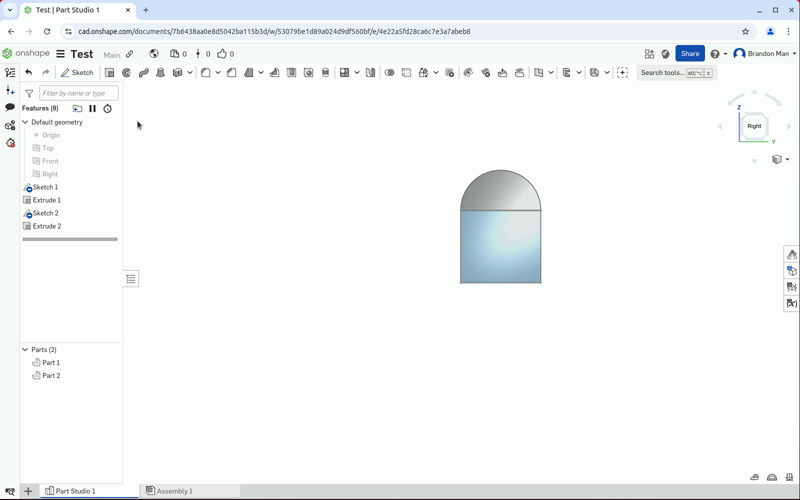
key(shift+h)
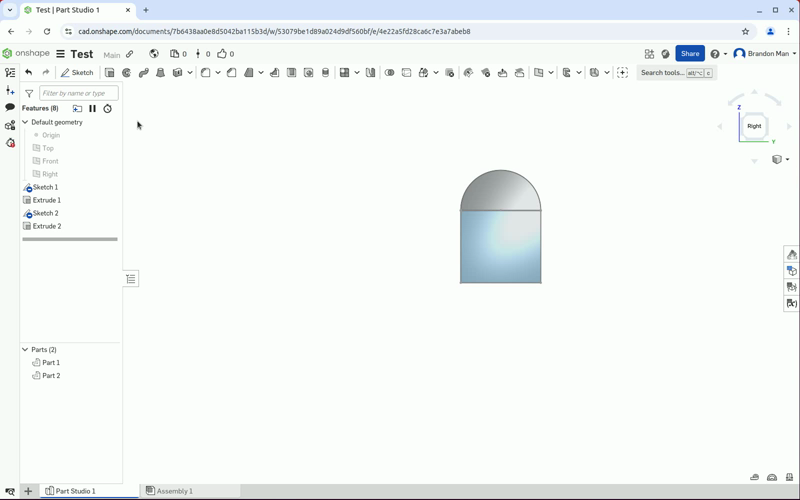
key(shift+7)
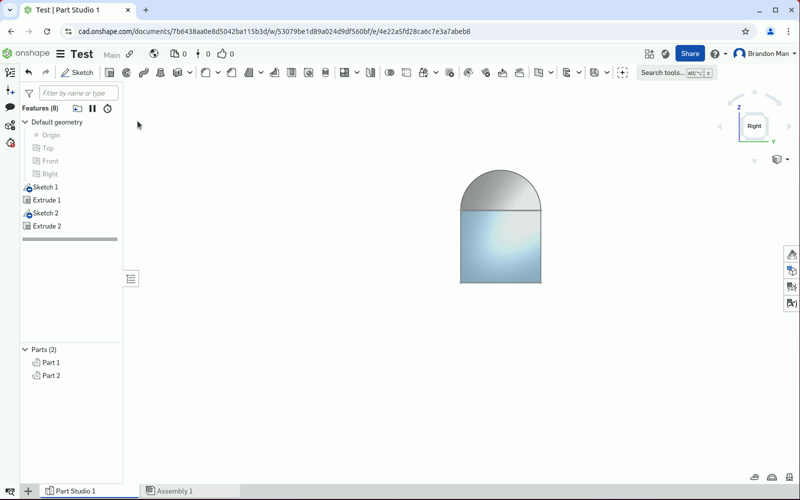
key(right, 2)
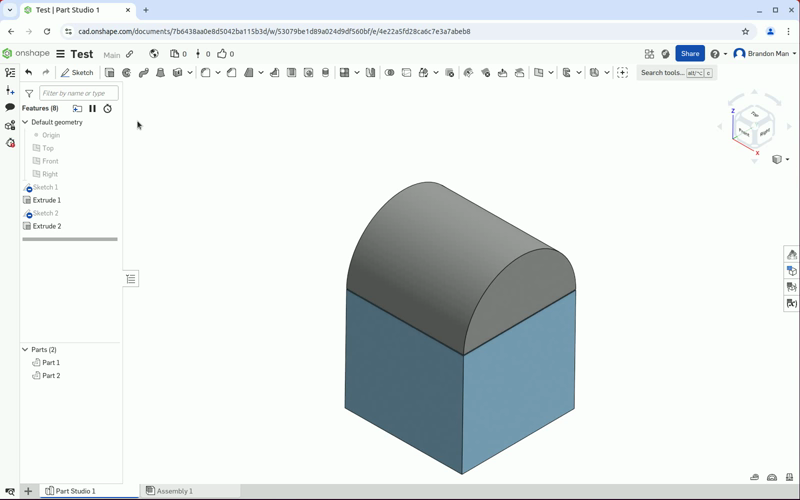
key(down, 2)
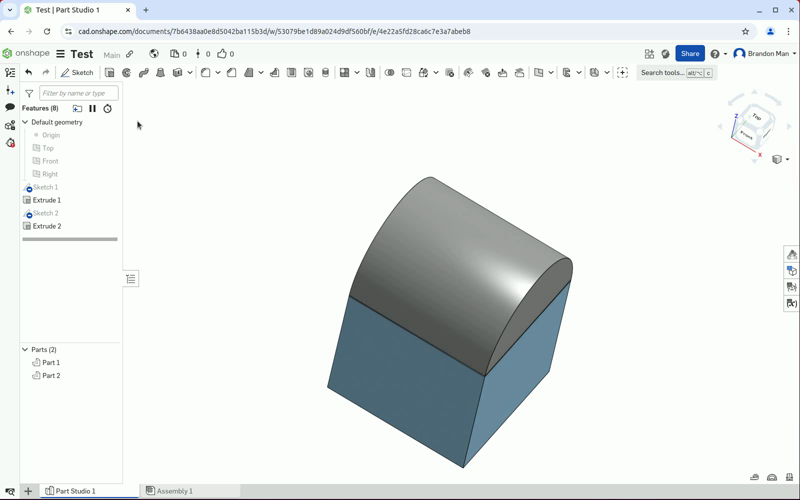
key(up, 2)
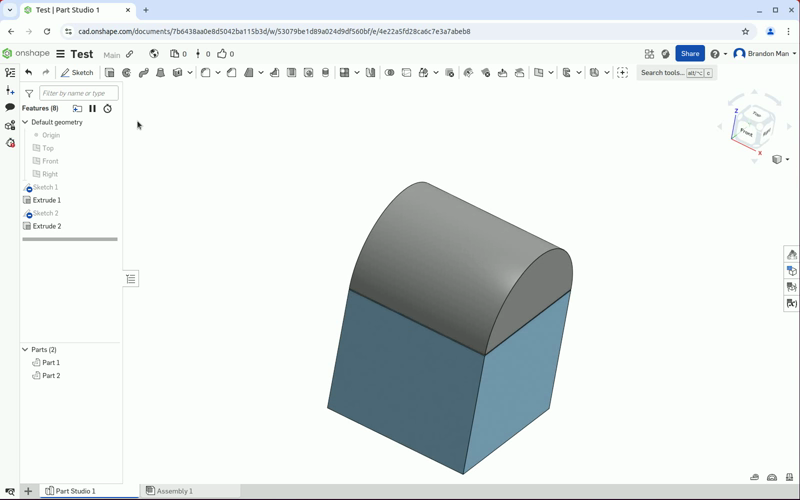
key(left, 2)
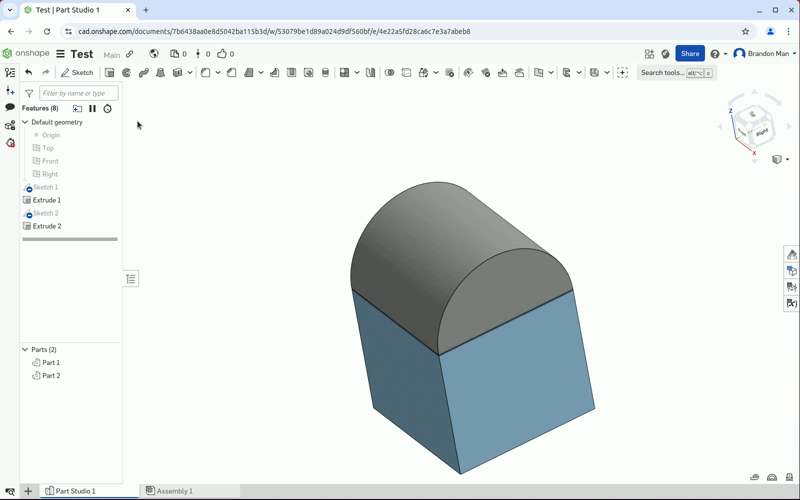
mouse_move(73, 189)
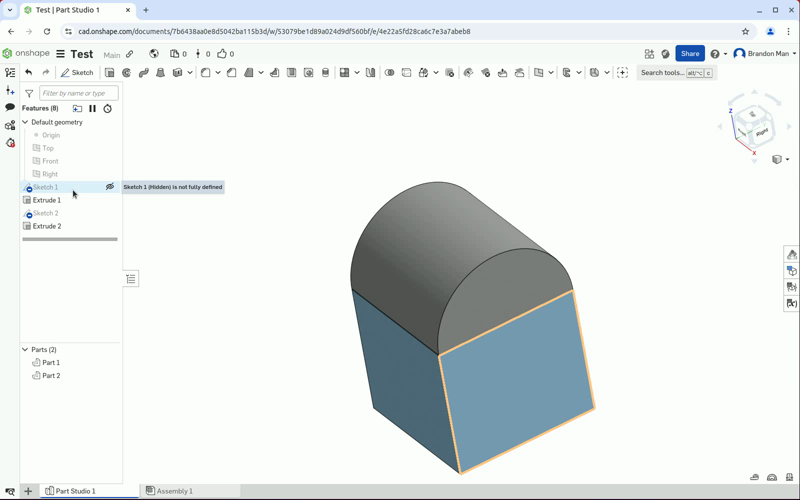
click(73, 189)